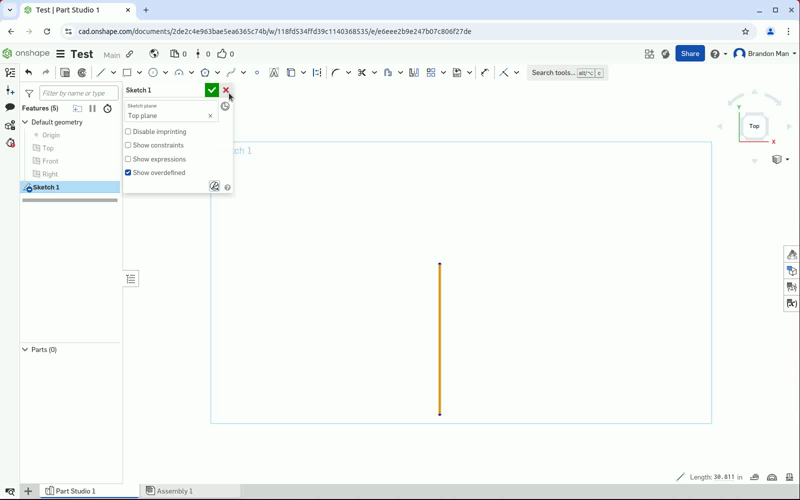
key(shift+h)
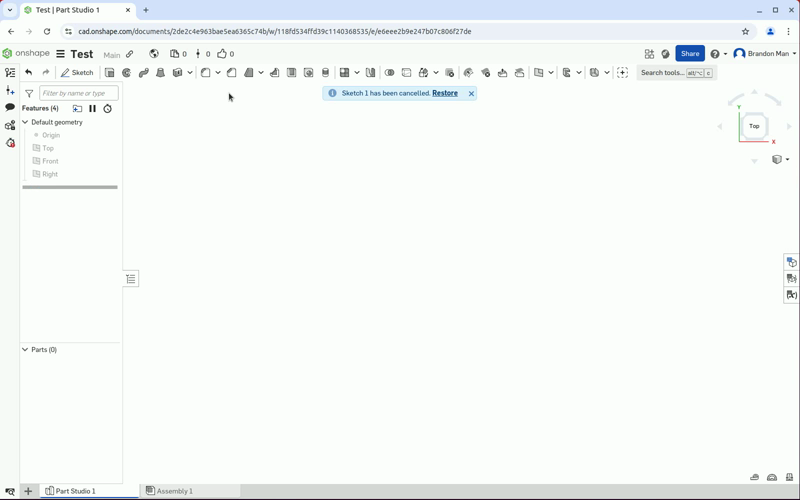
mouse_move(73, 352)
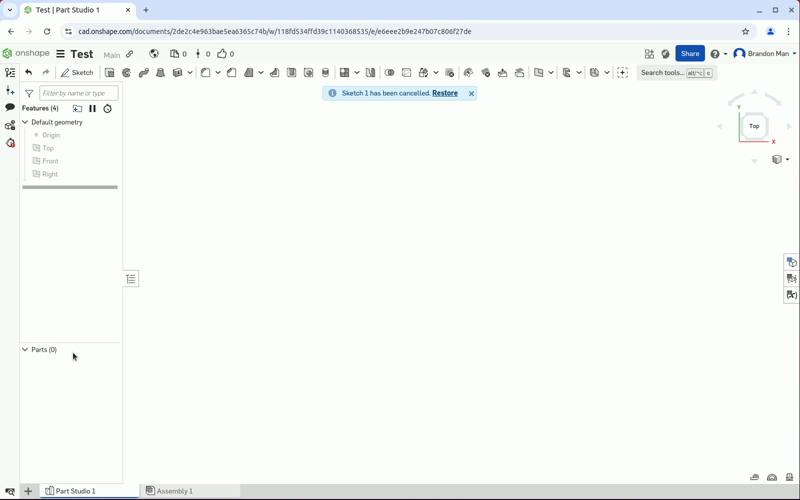
key(y)
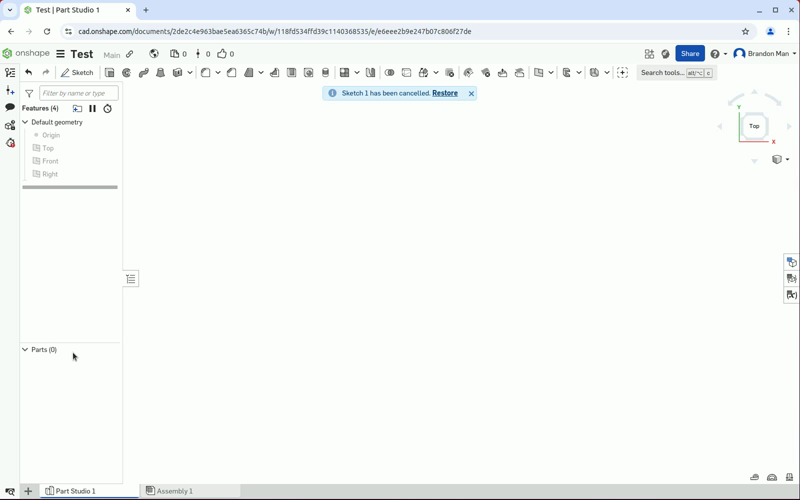
key(shift+p)
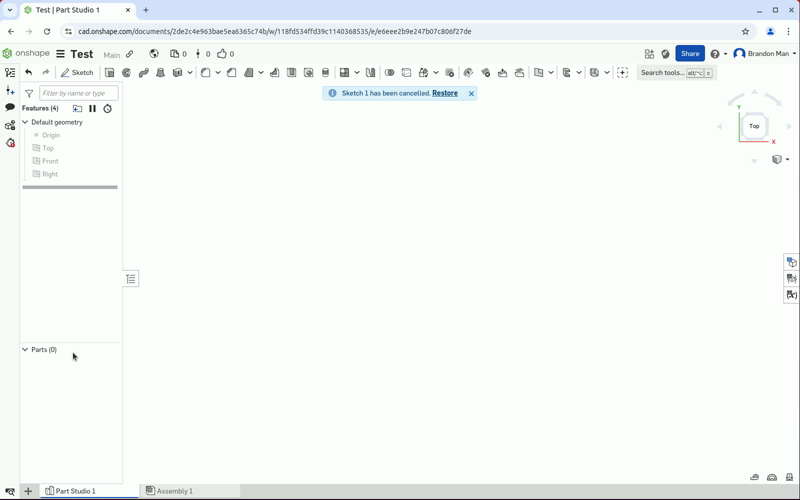
key(space)
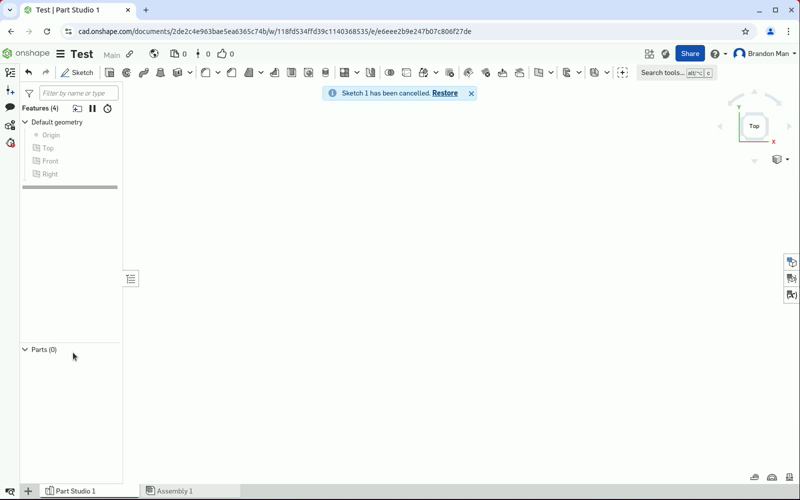
key_down(shift)
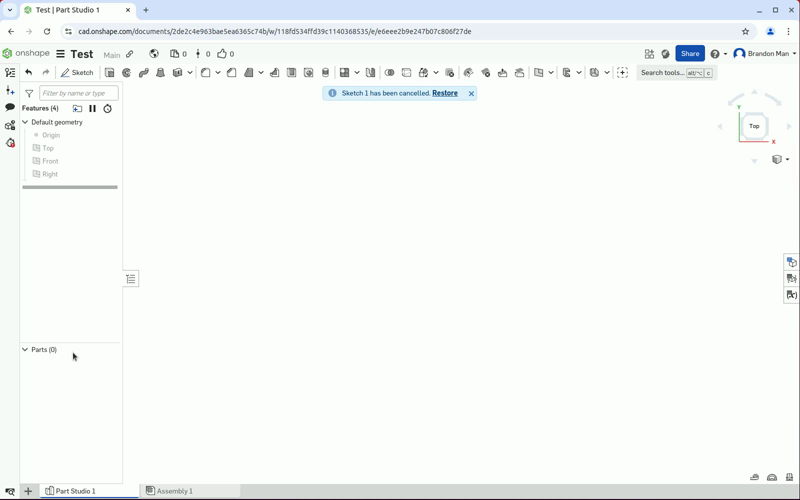
key(up)
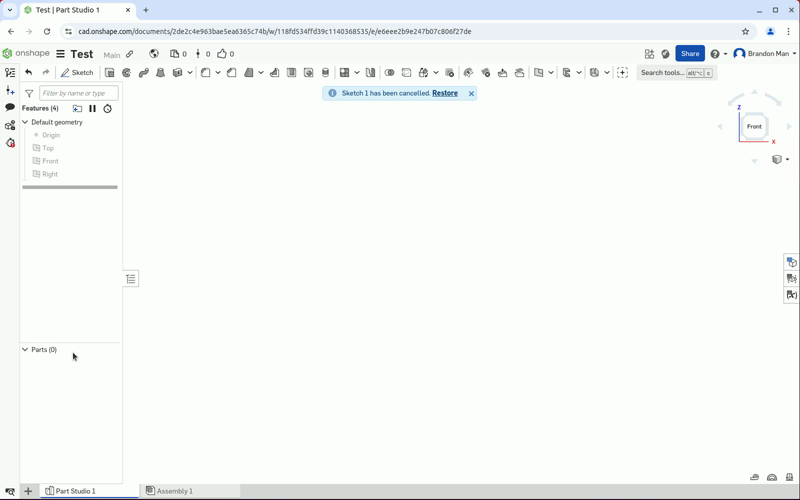
key_up(shift)
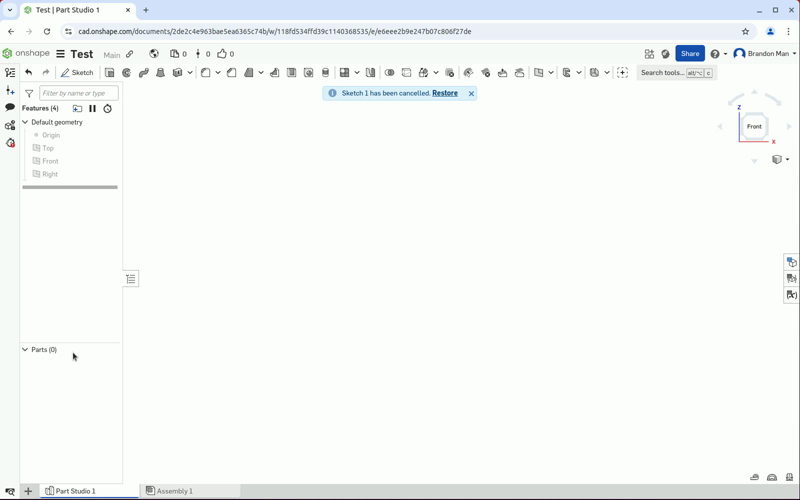
mouse_move(73, 352)
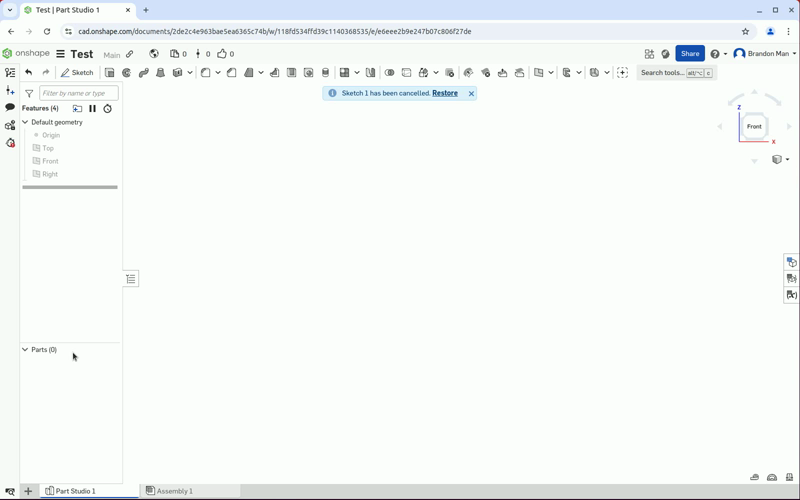
key(shift+y)
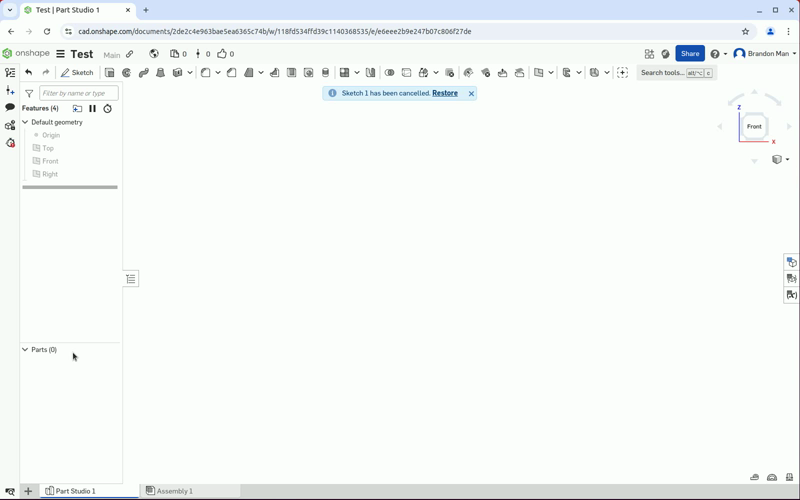
key(shift+s)
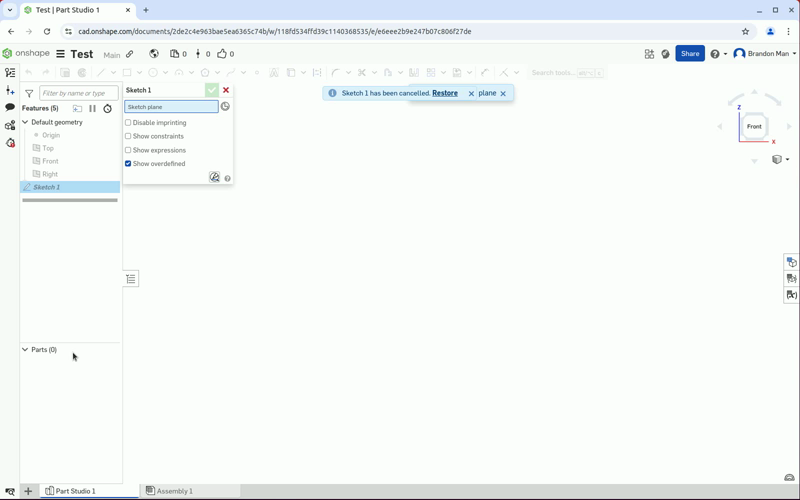
mouse_move(73, 163)
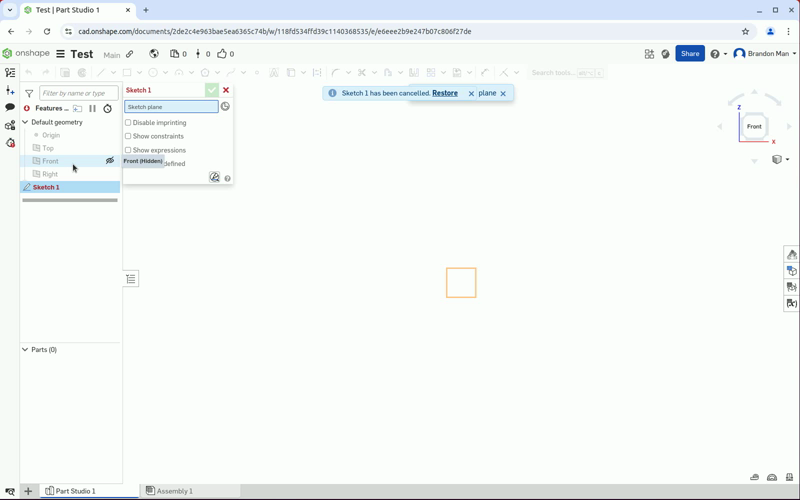
click(73, 163)
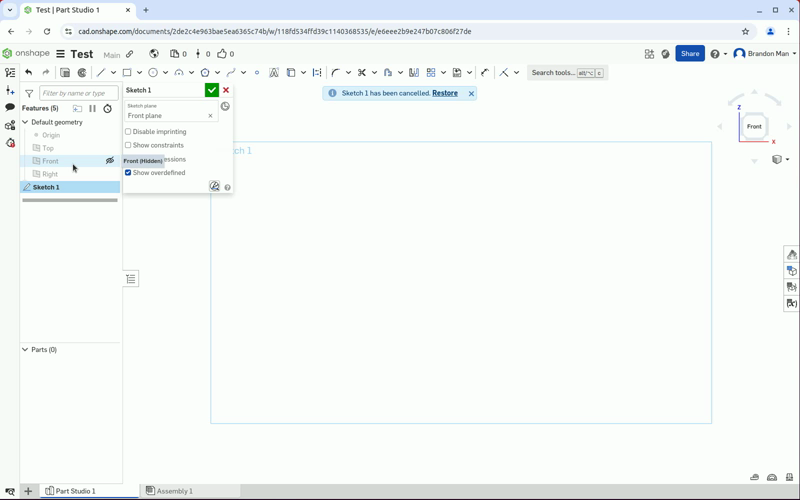
mouse_move(73, 352)
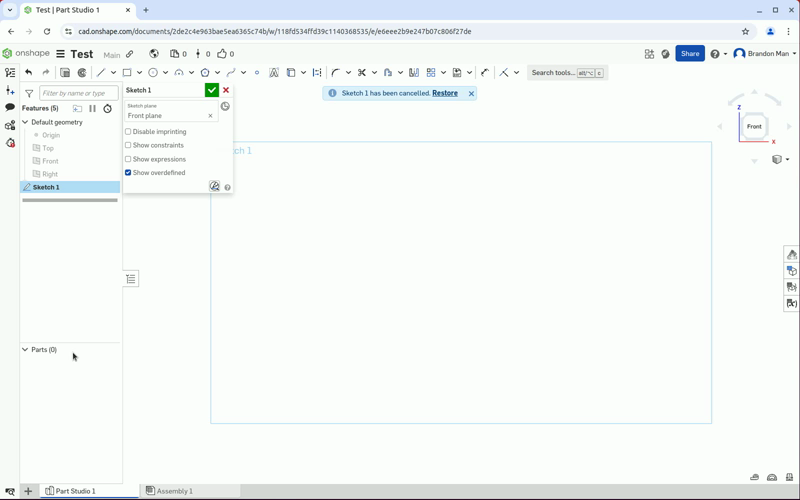
key(y)
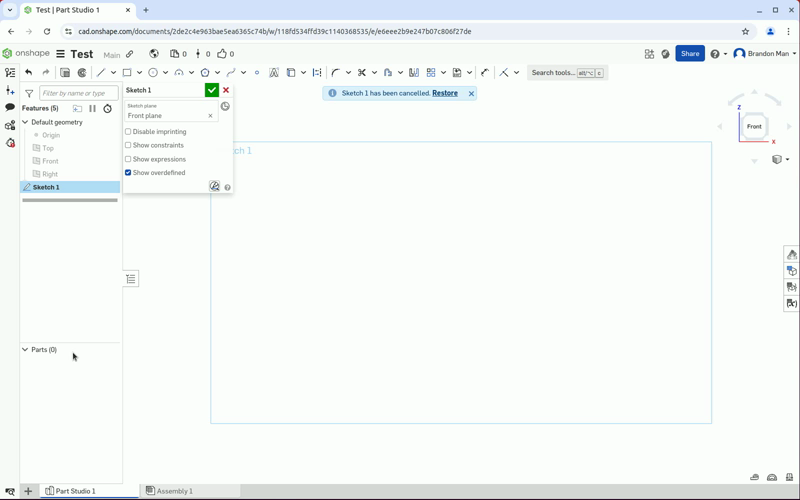
key(l)
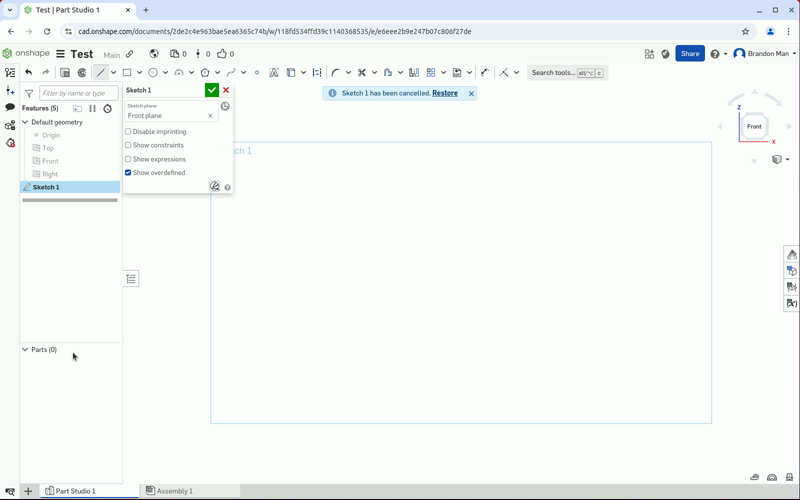
key_down(shift)
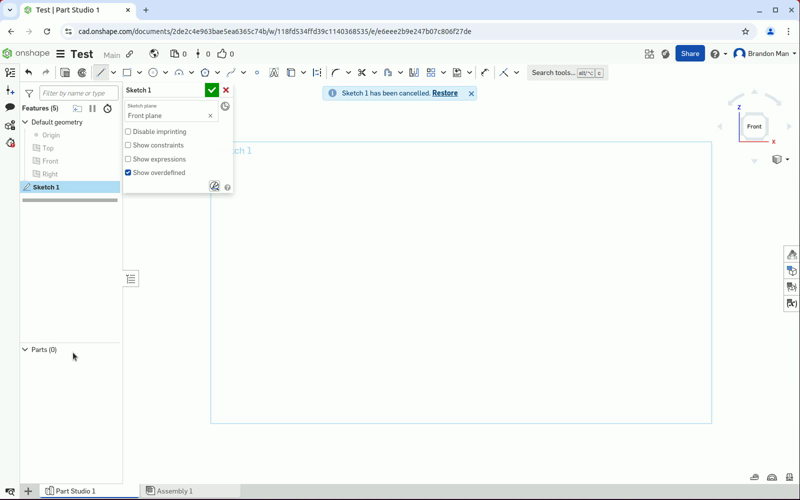
mouse_move(384, 340)
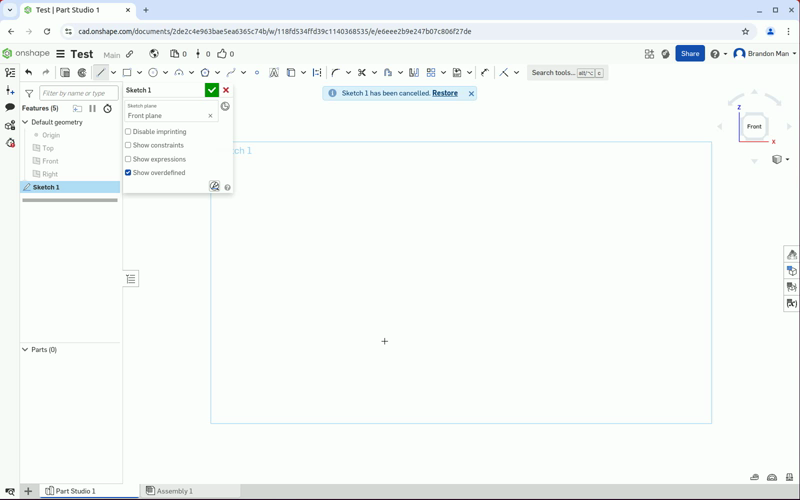
click(384, 340)
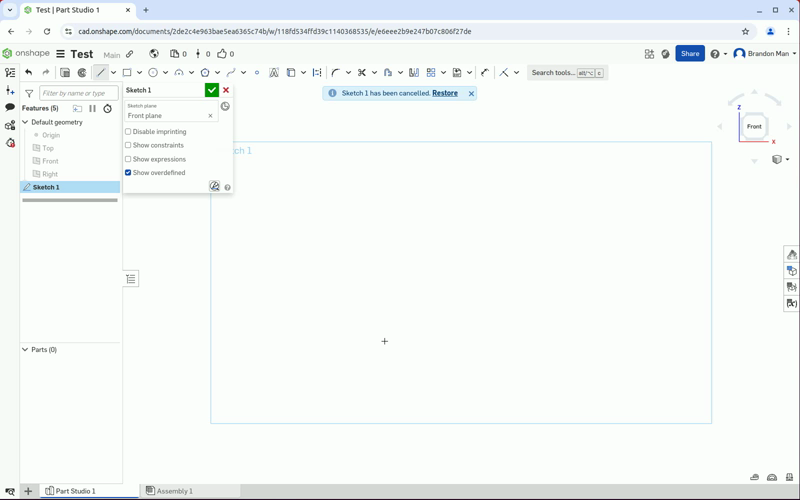
key_up(shift)
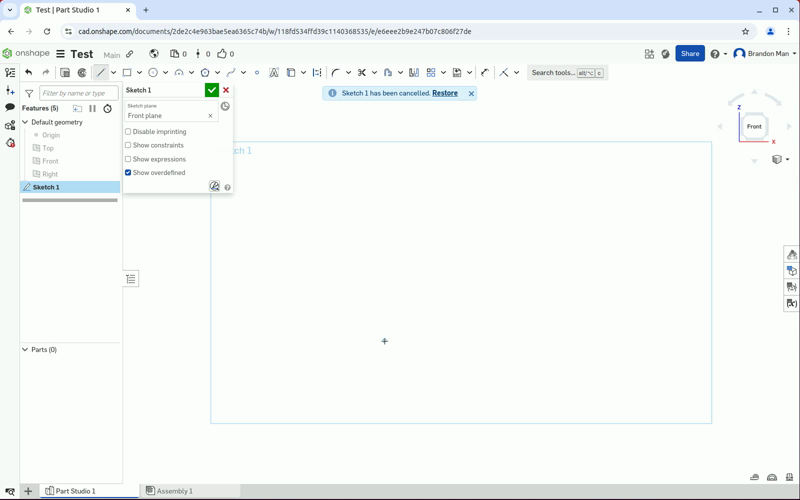
key_down(shift)
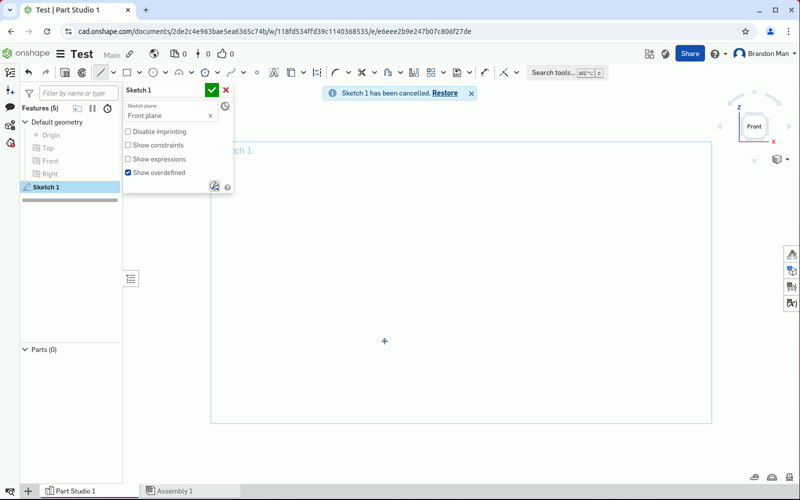
mouse_move(506, 340)
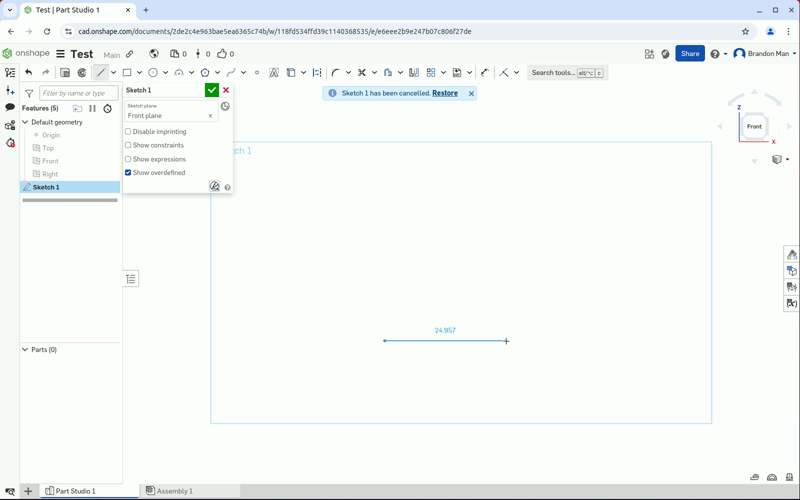
click(506, 340)
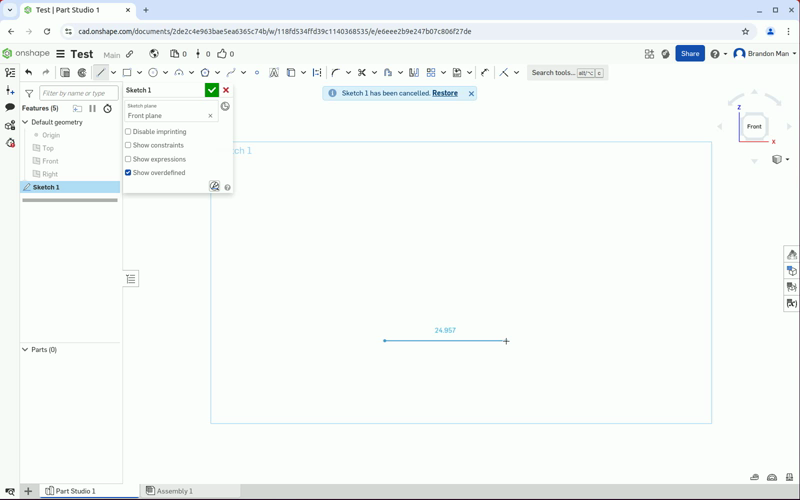
key_up(shift)
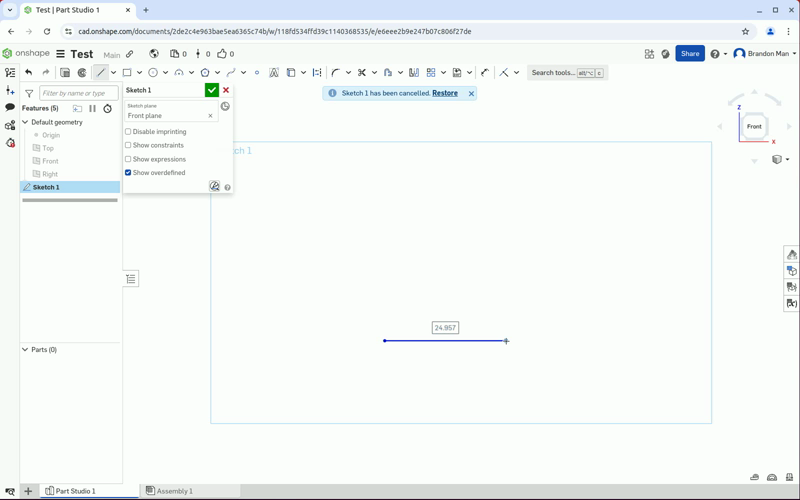
key_down(shift)
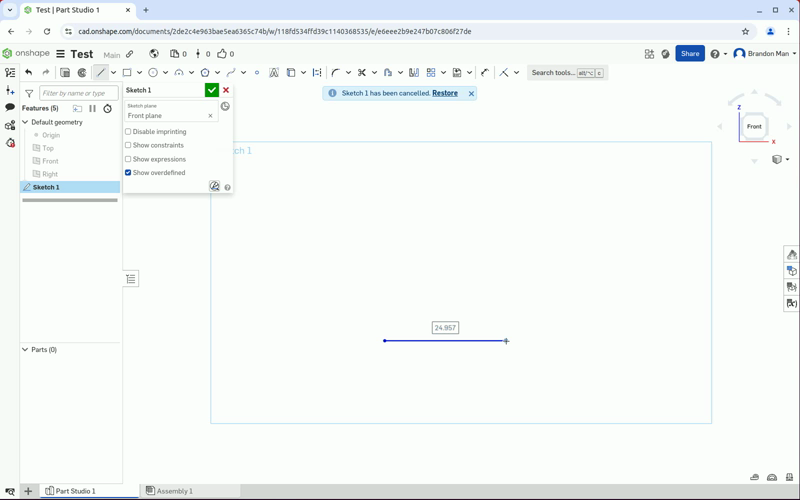
mouse_move(506, 222)
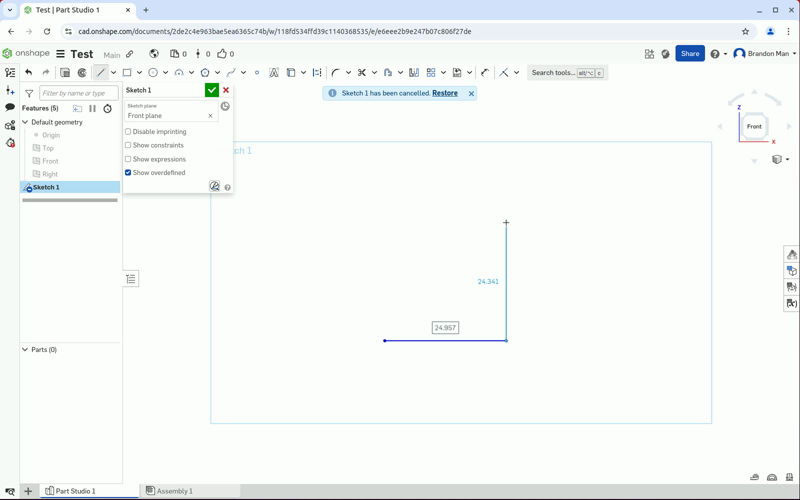
click(506, 222)
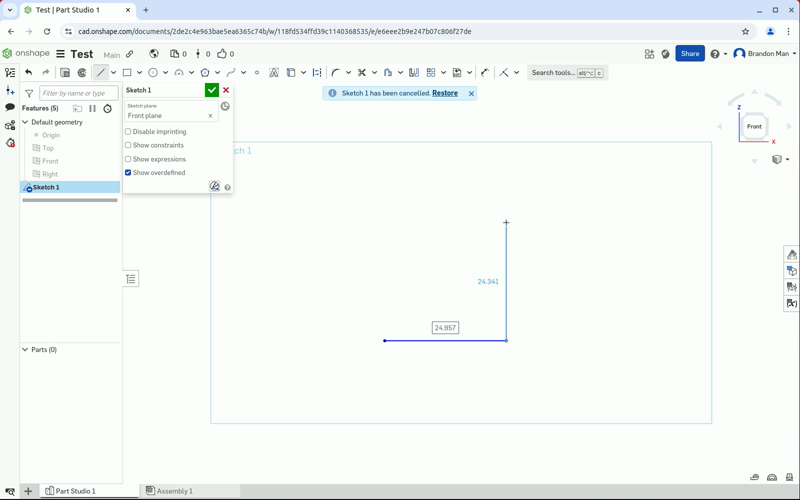
key_up(shift)
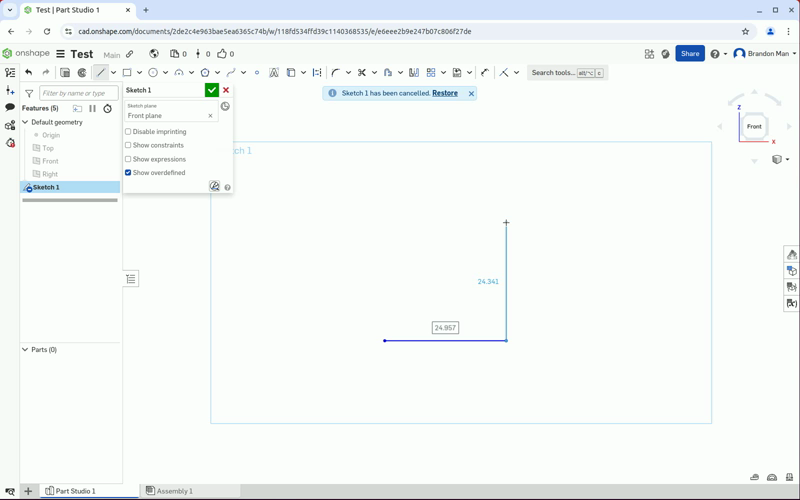
key_down(shift)
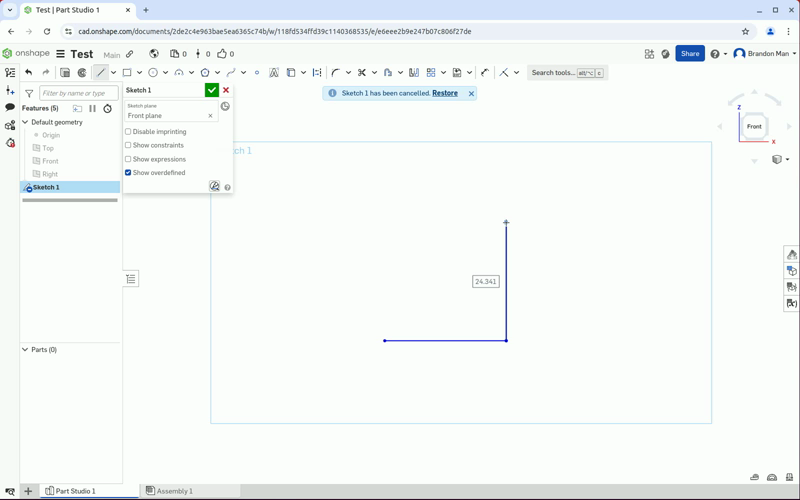
mouse_move(384, 222)
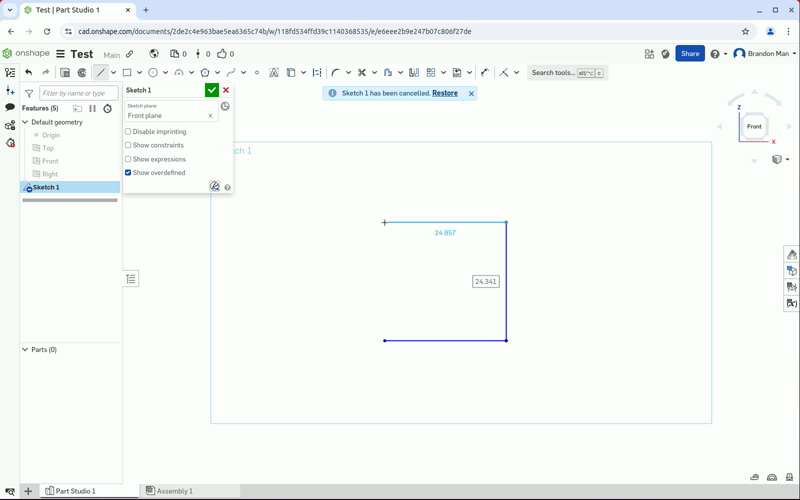
click(384, 222)
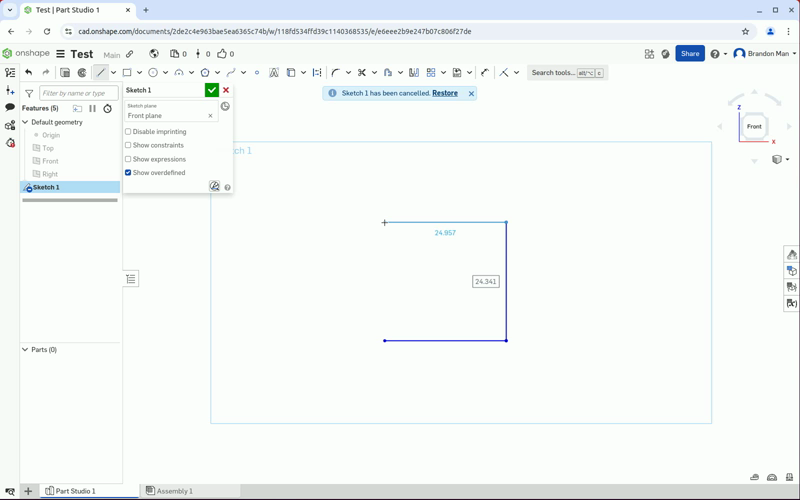
key_up(shift)
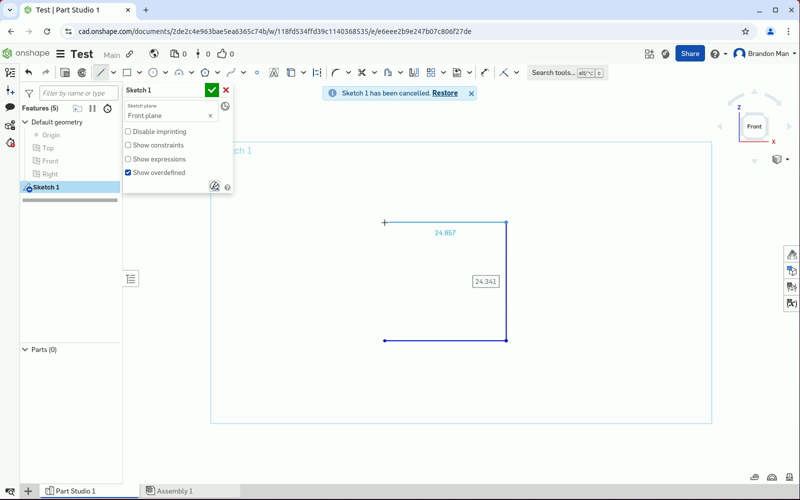
key_down(shift)
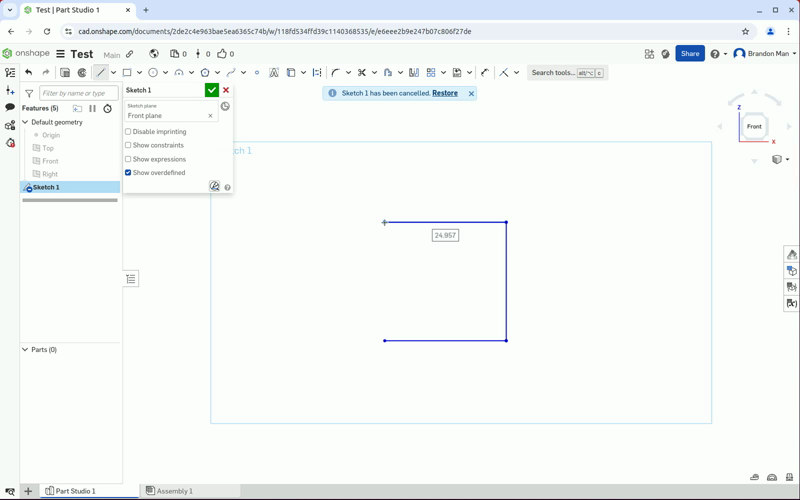
mouse_move(414, 222)
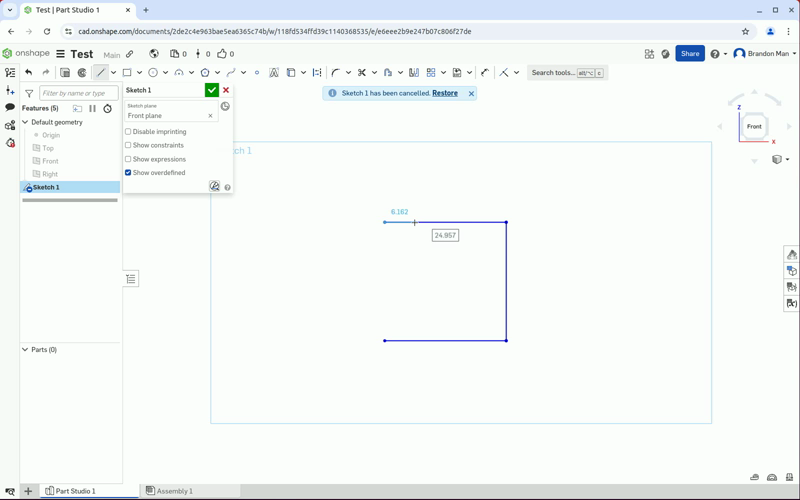
mouse_move(384, 226)
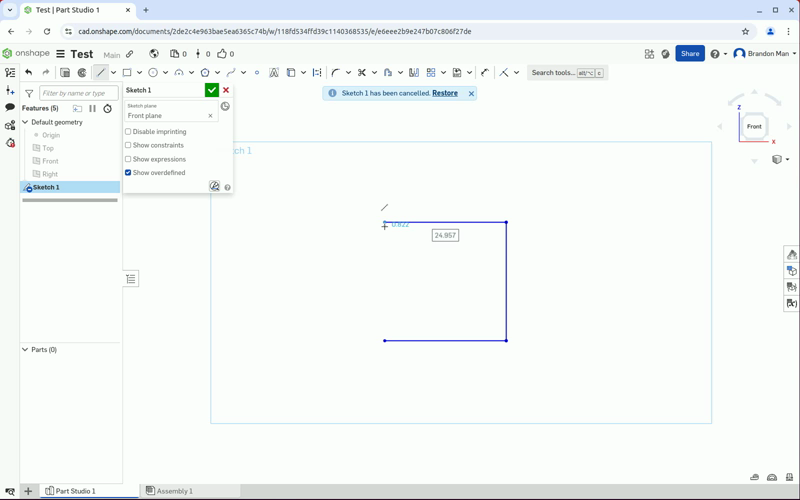
scroll(6)
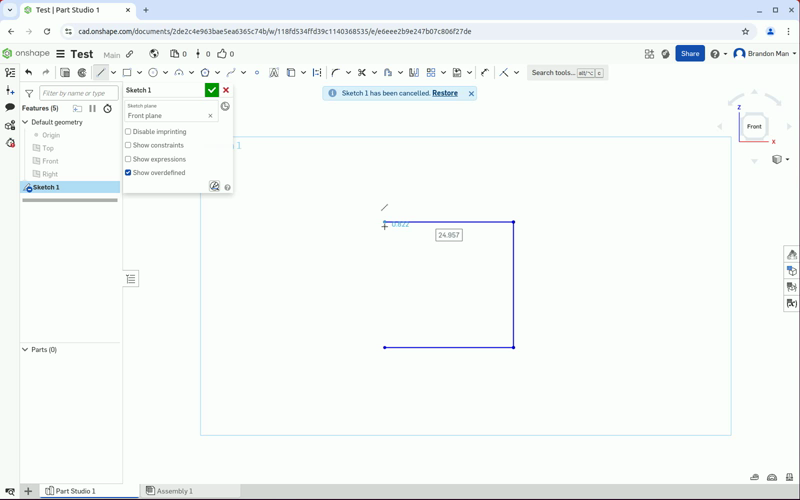
scroll(6)
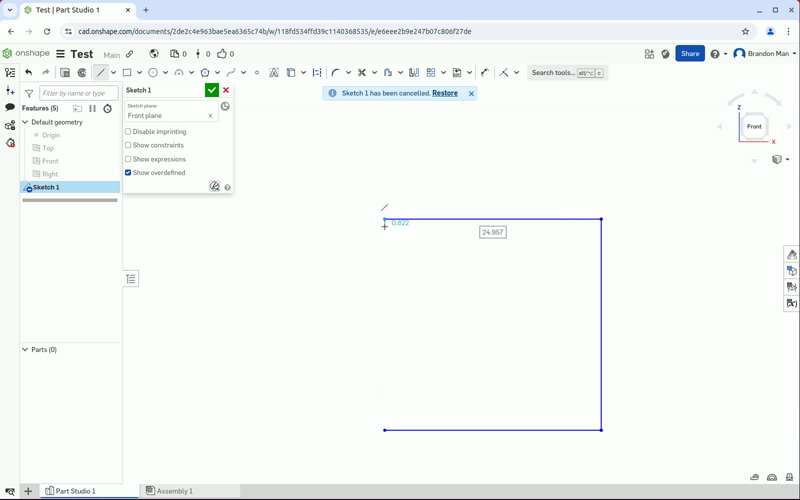
scroll(6)
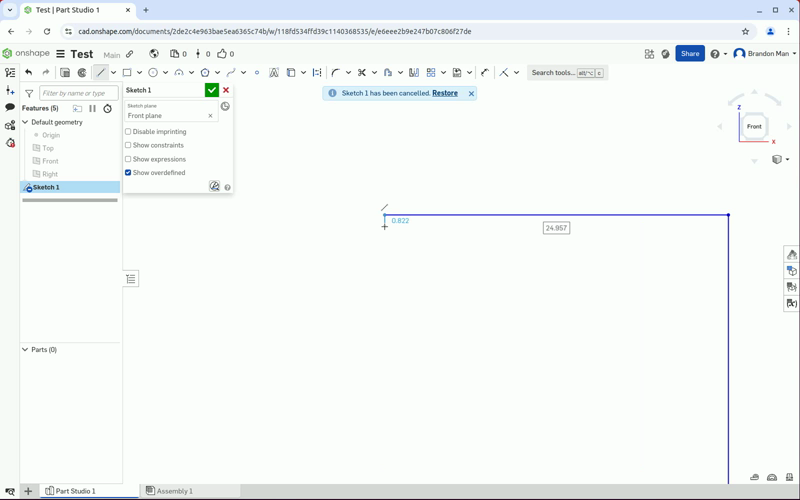
scroll(6)
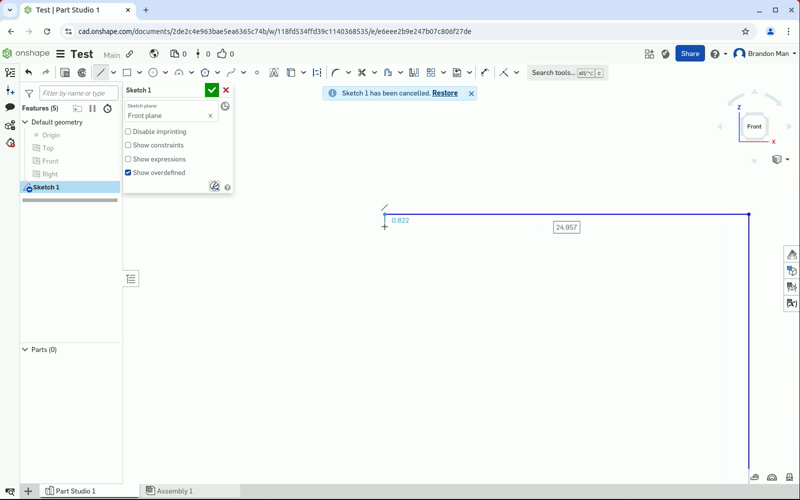
scroll(6)
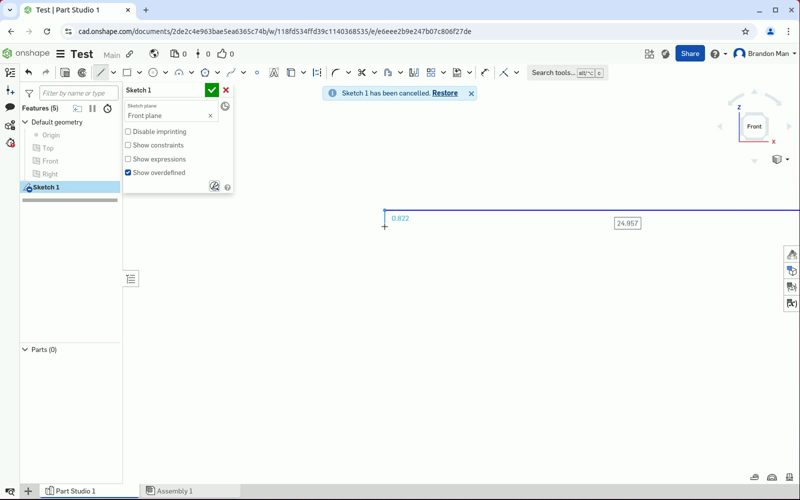
scroll(6)
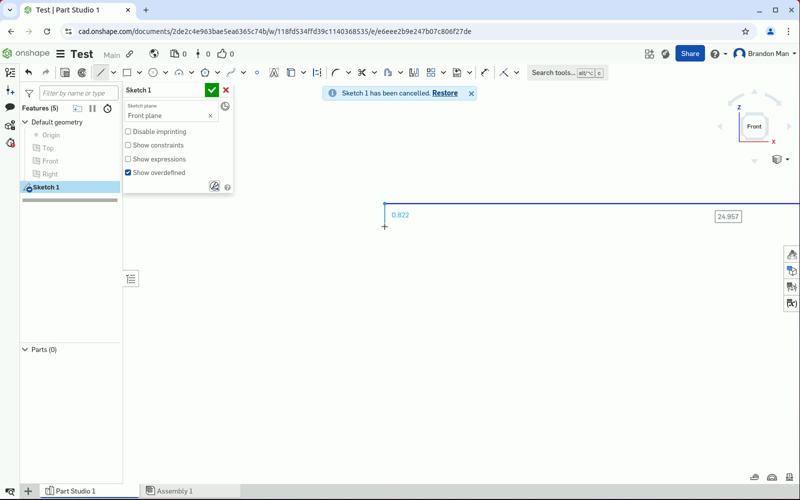
scroll(6)
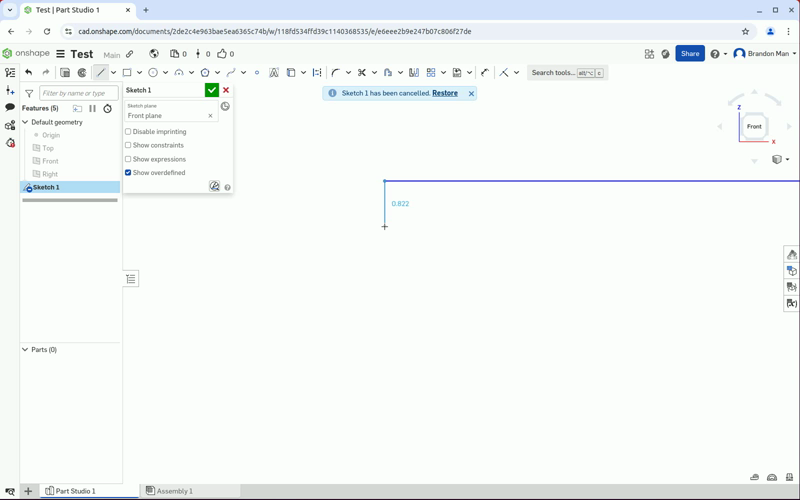
click(384, 226)
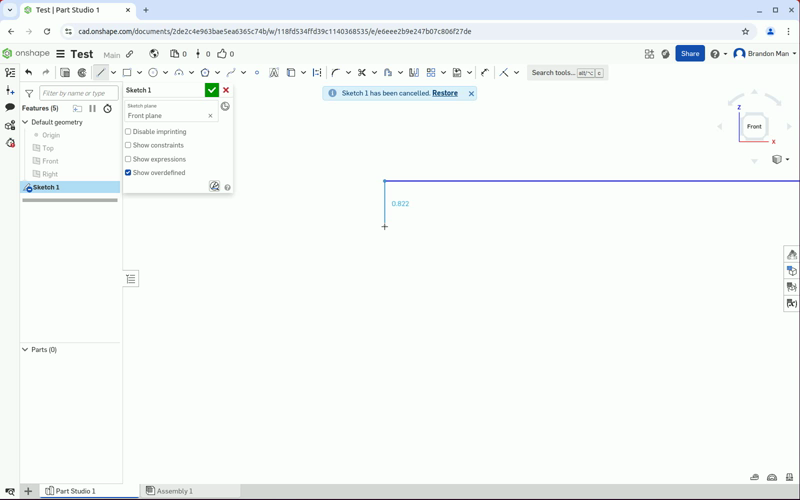
scroll(-6)
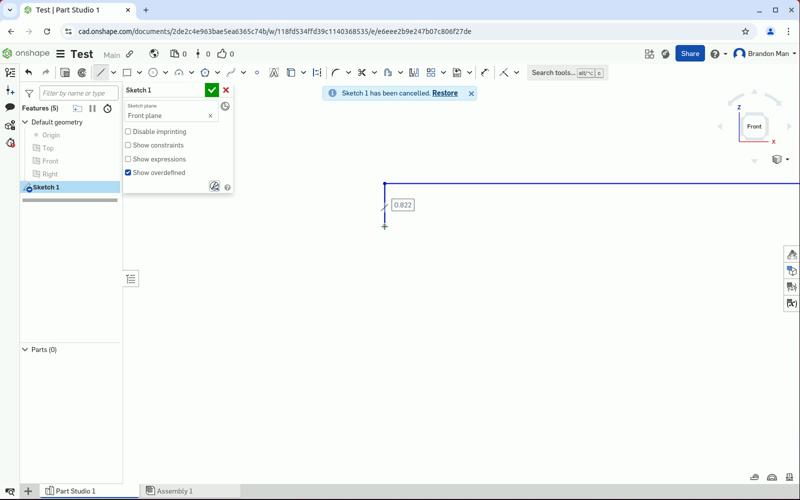
scroll(-6)
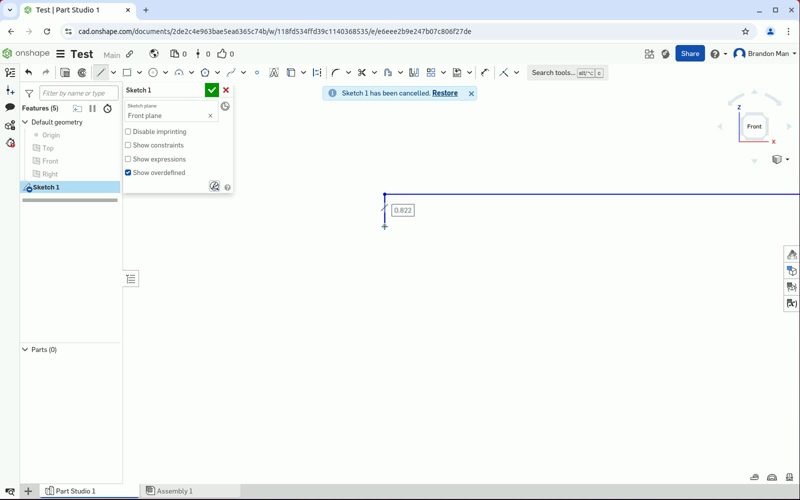
scroll(-6)
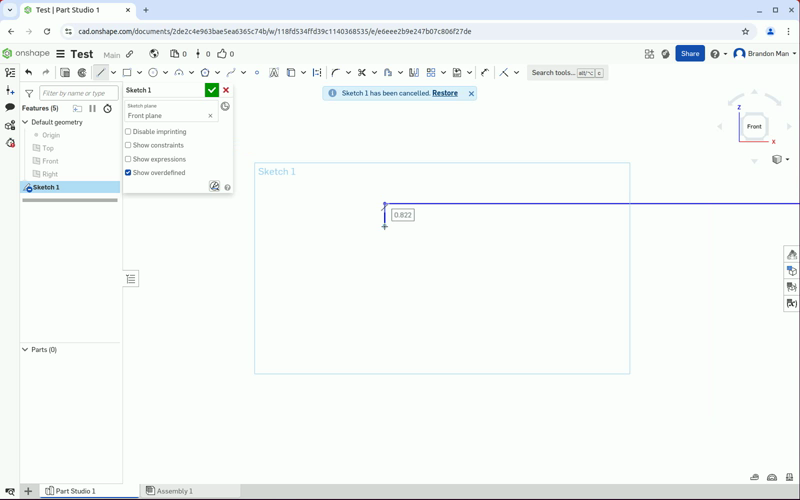
scroll(-6)
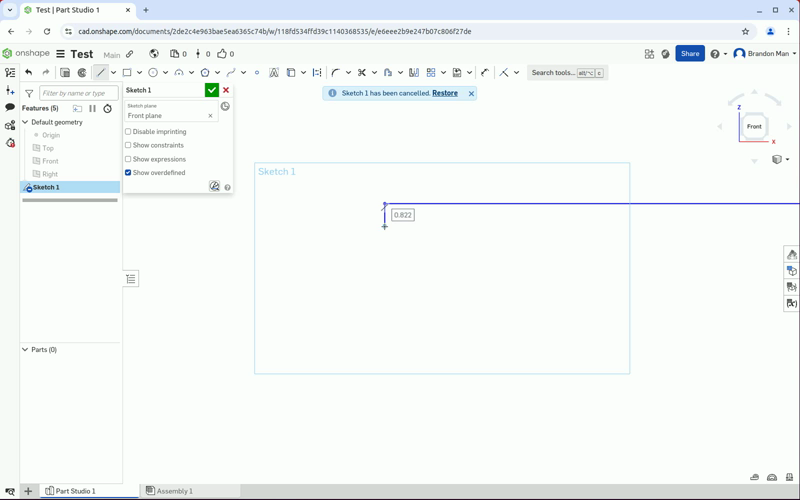
scroll(-6)
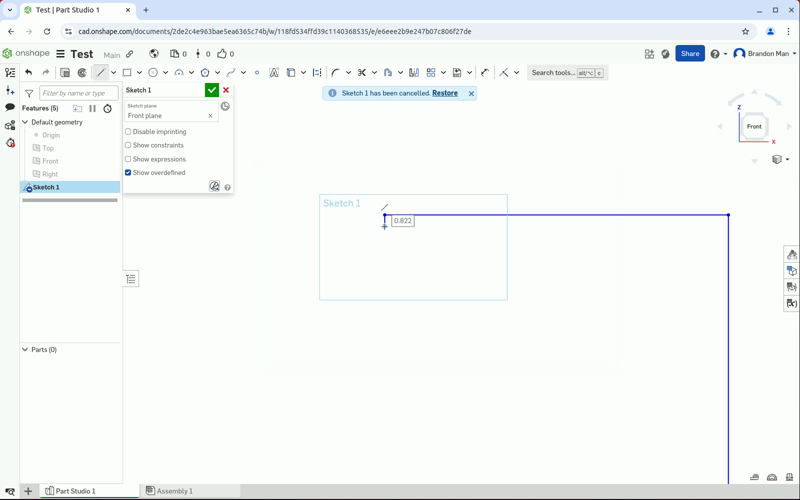
scroll(-6)
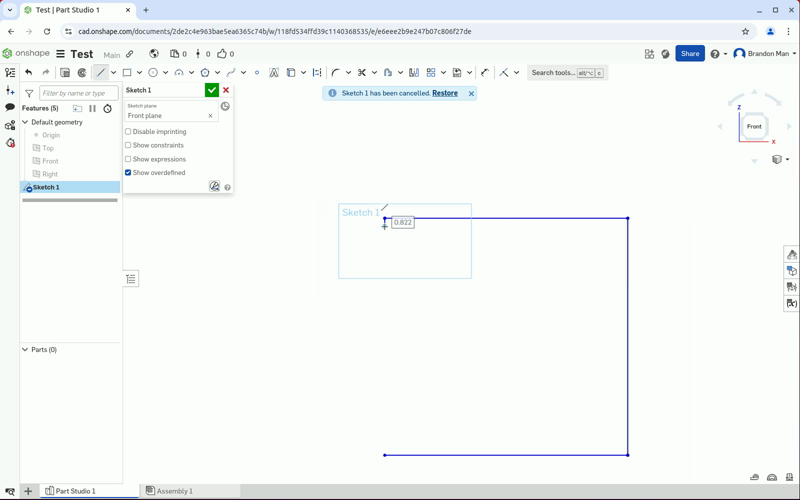
scroll(-6)
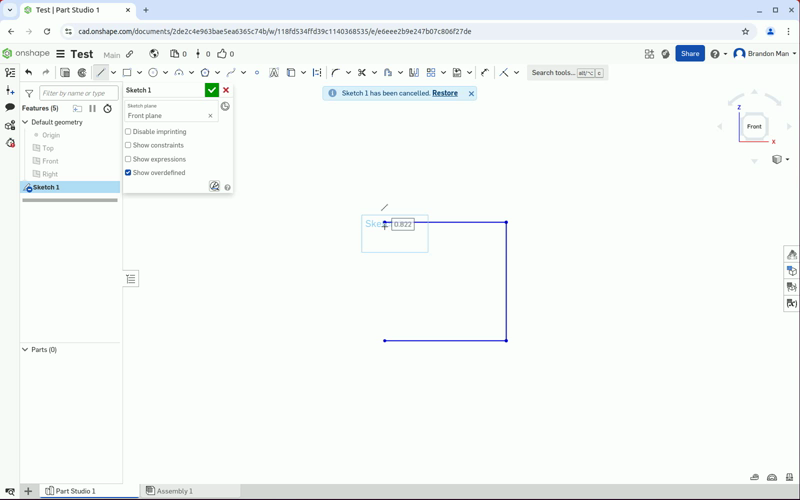
key_up(shift)
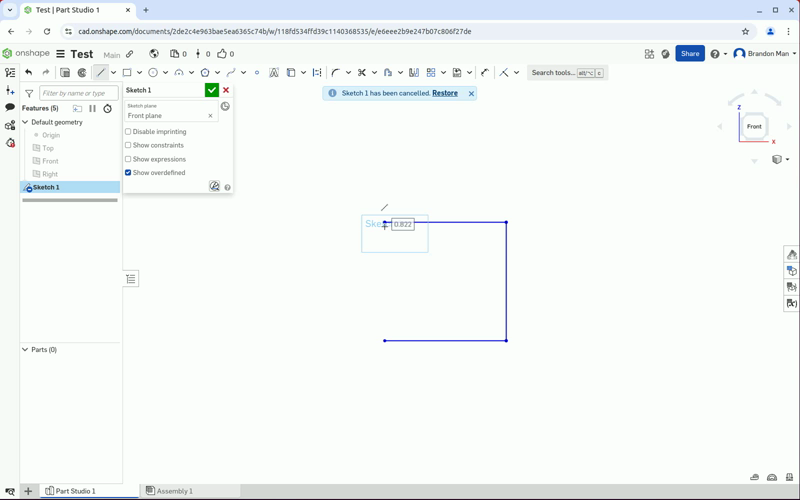
key_down(shift)
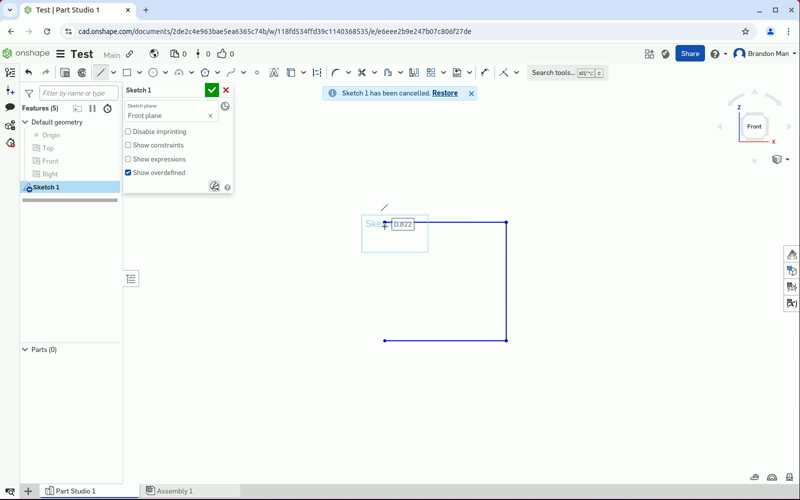
mouse_move(384, 340)
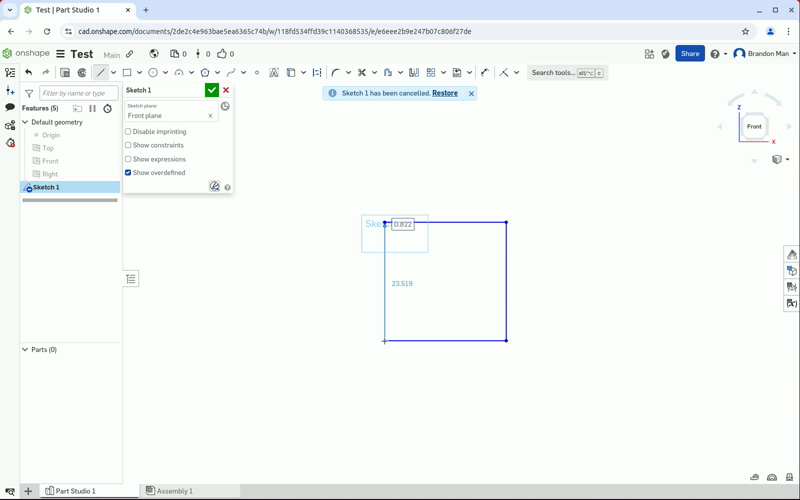
key_up(shift)
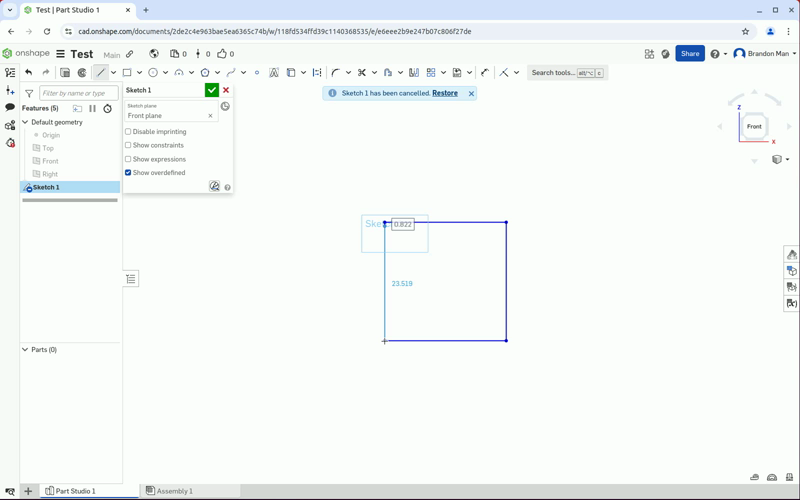
click(384, 340)
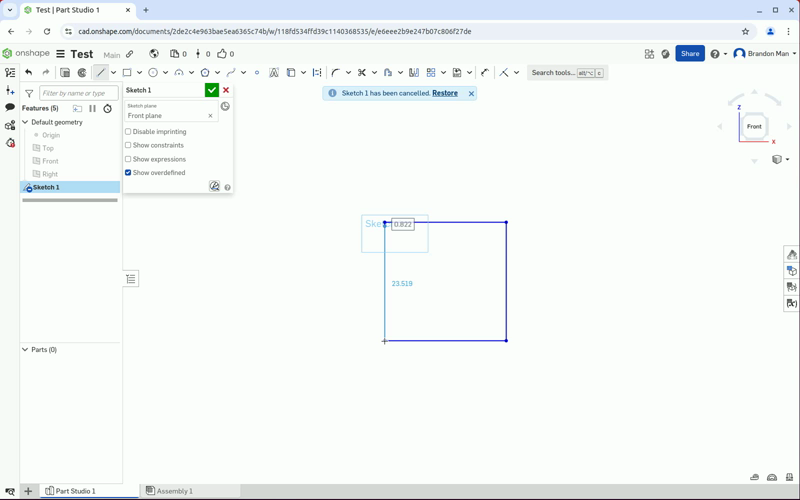
key(esc)
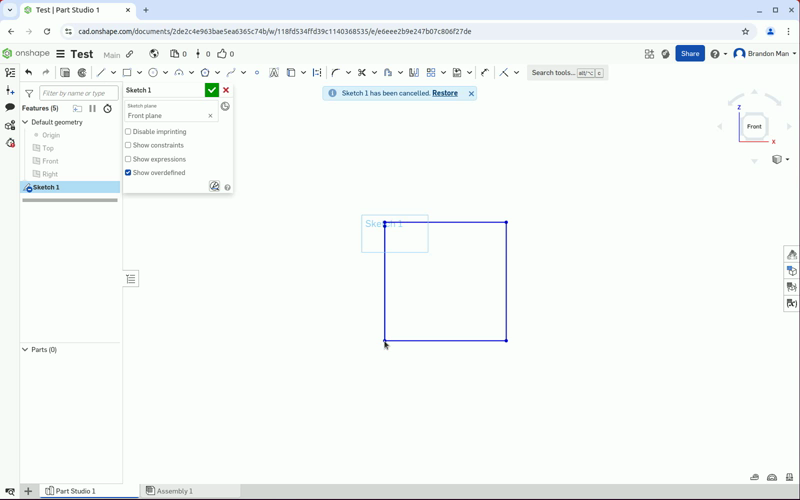
mouse_move(437, 305)
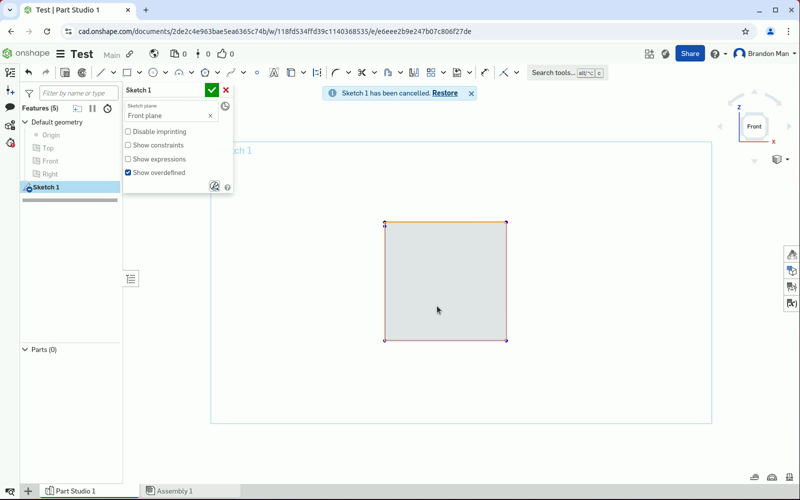
click(437, 305)
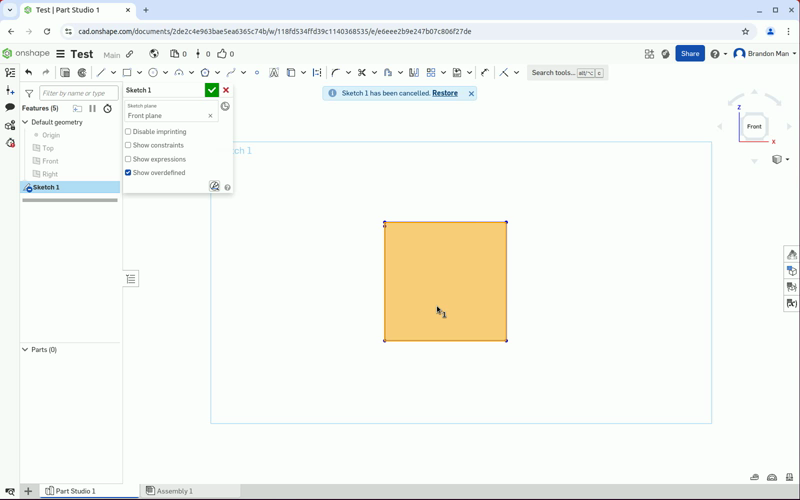
mouse_move(73, 352)
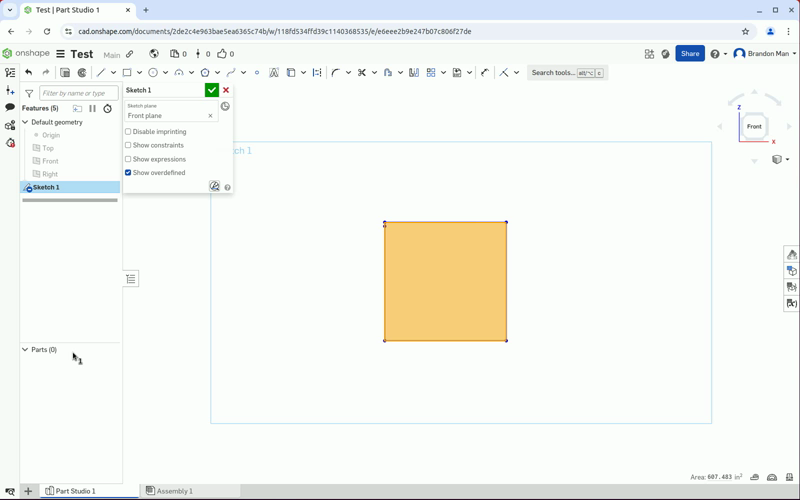
key(shift+y)
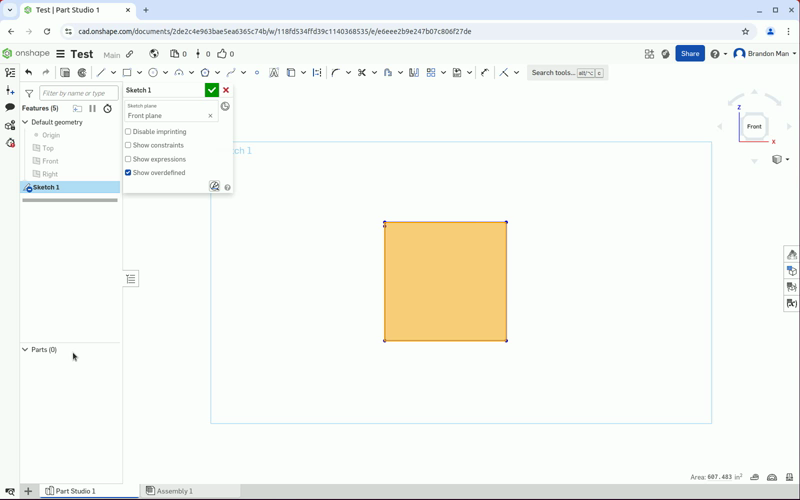
key(shift+e)
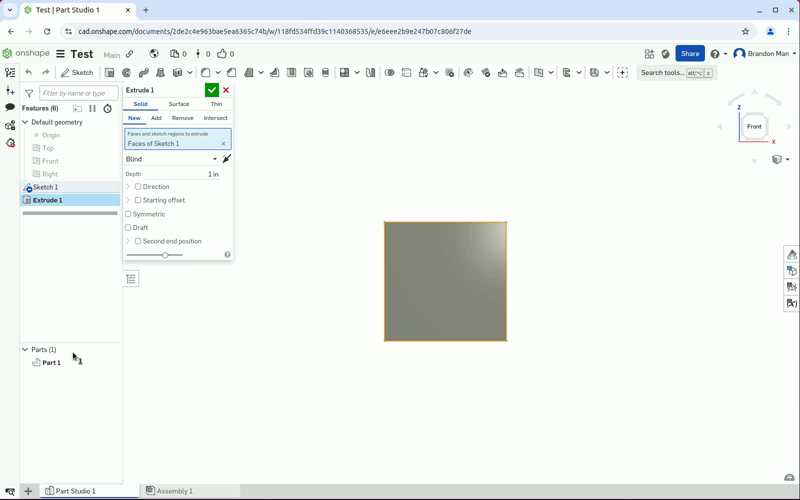
mouse_move(143, 106)
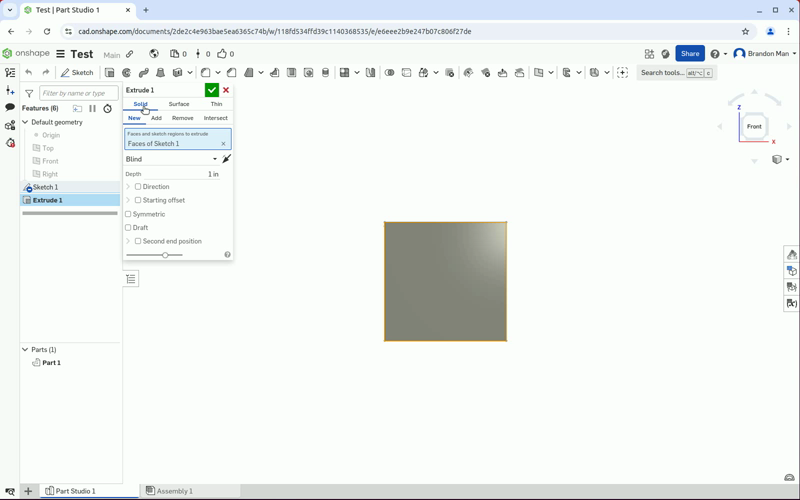
click(143, 106)
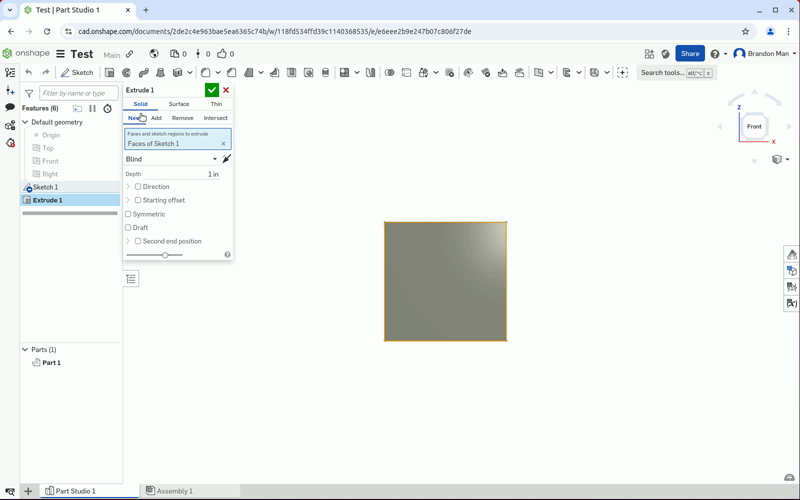
mouse_move(137, 120)
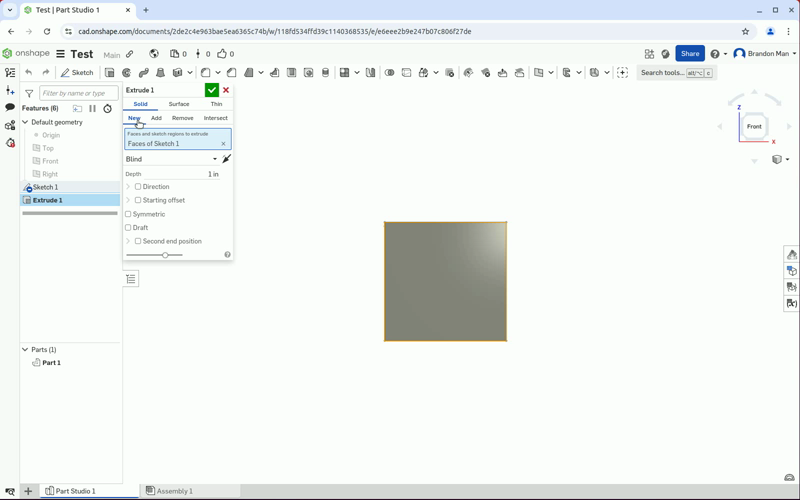
click(137, 120)
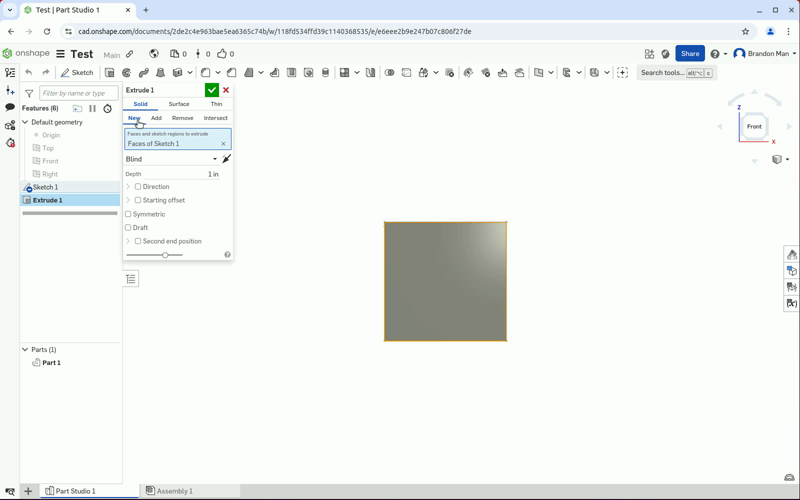
key(tab, 4)
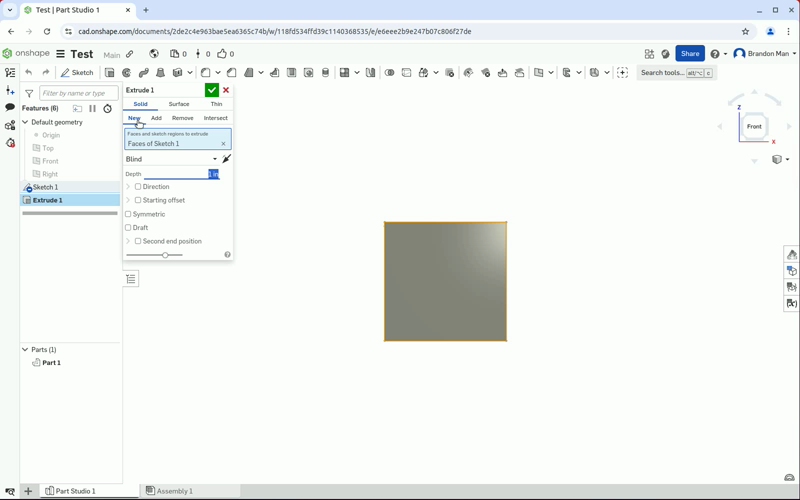
text(23.108)
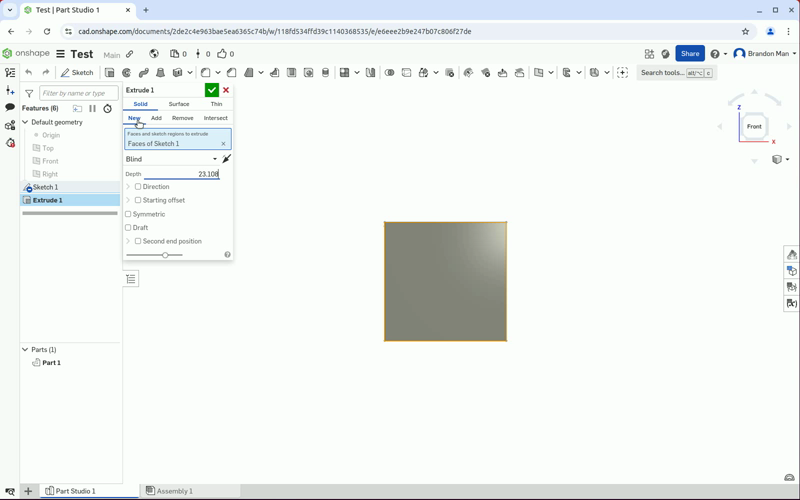
key(enter)
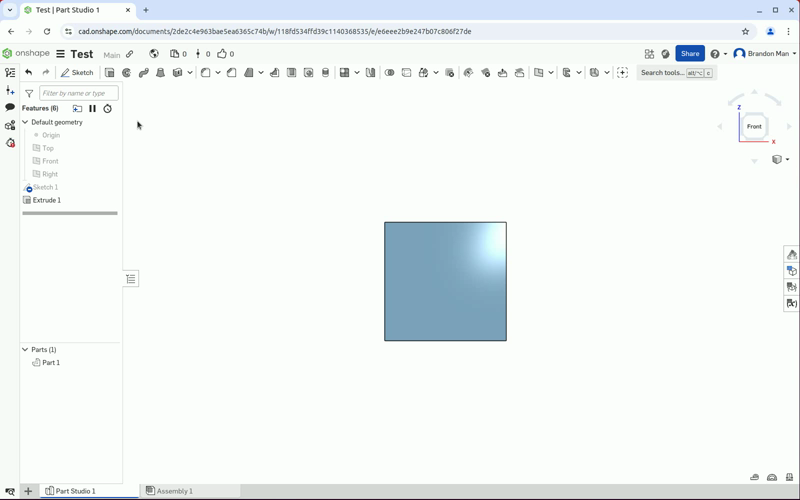
key(shift+h)
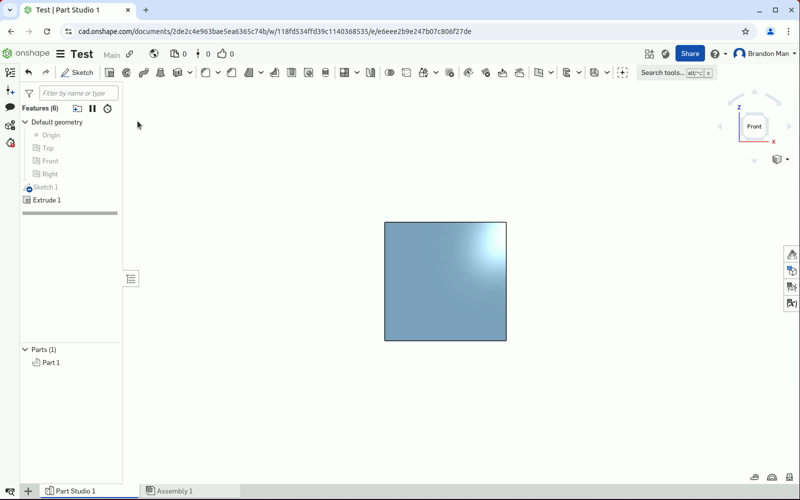
key(shift+h)
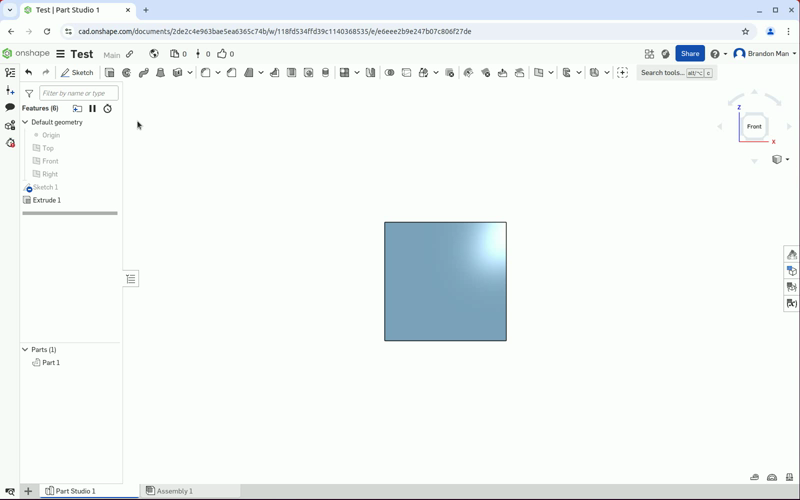
mouse_move(73, 189)
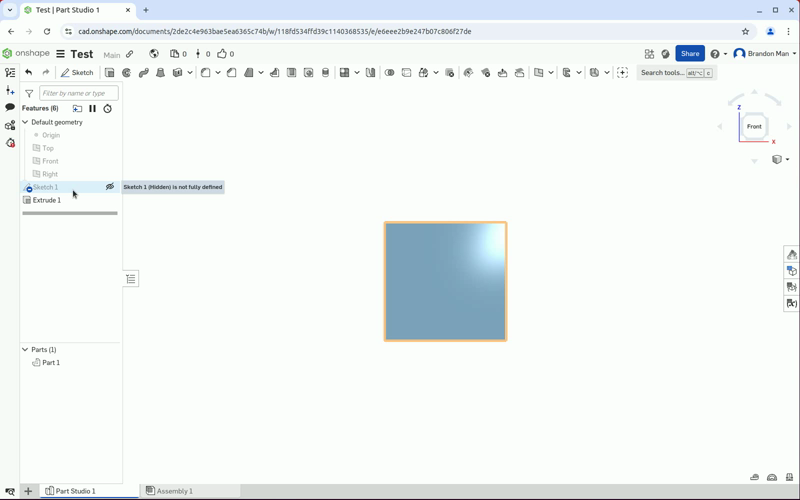
click(73, 189)
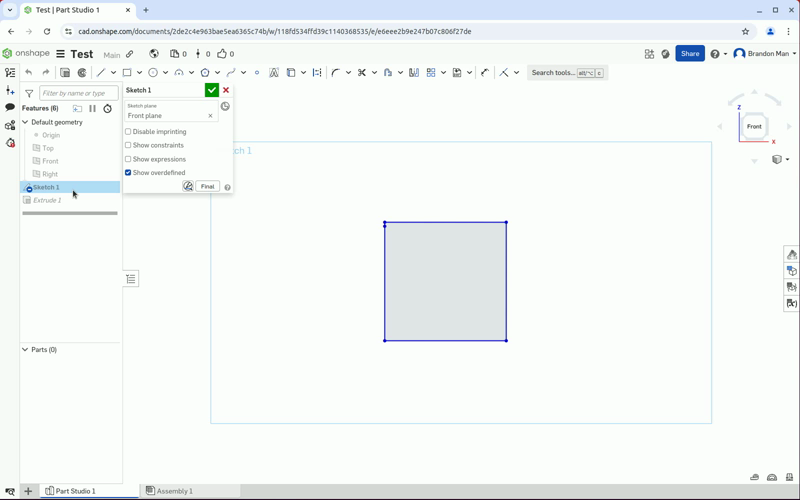
mouse_move(229, 92)
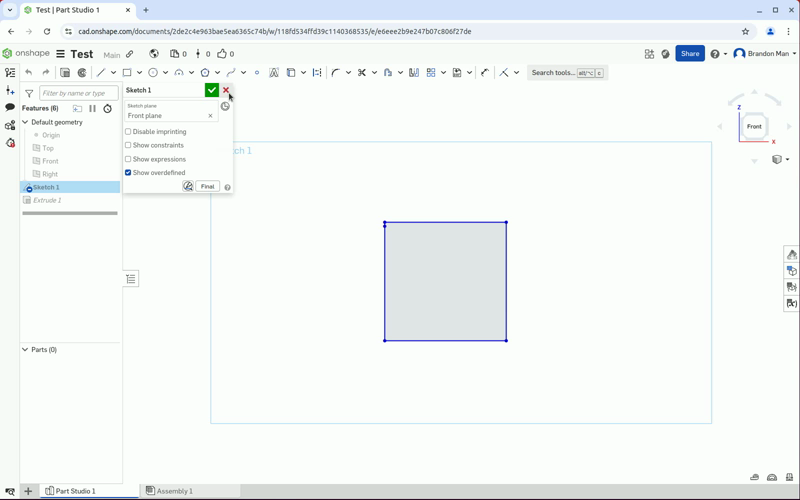
click(229, 92)
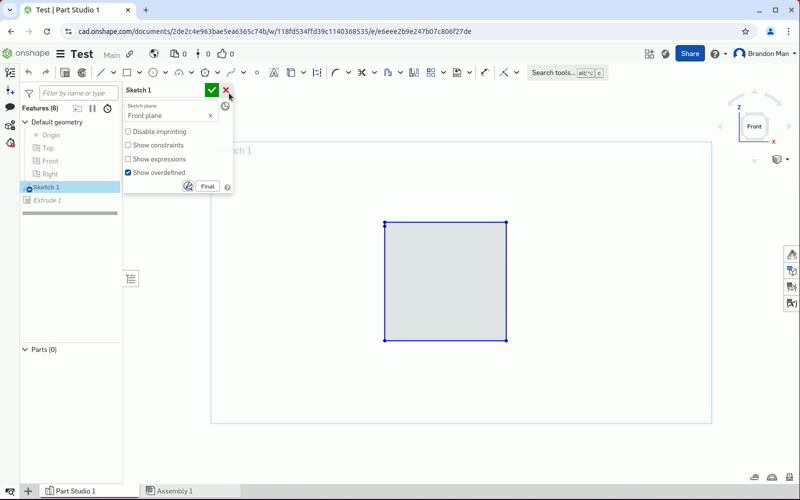
key(shift+s)
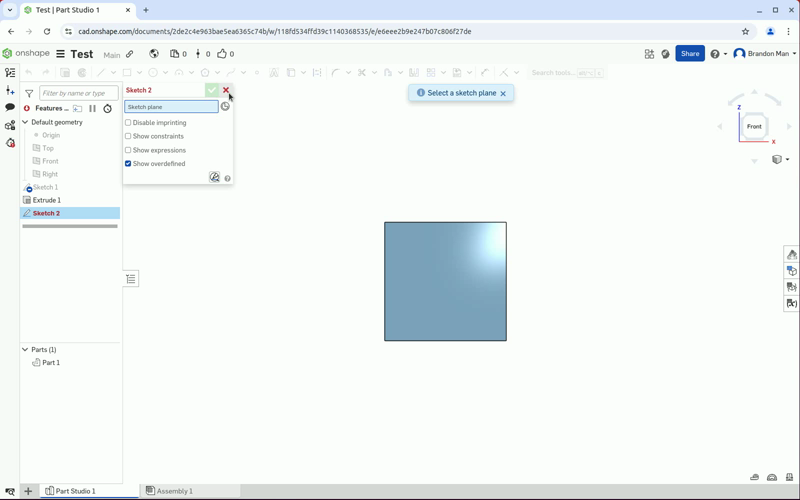
mouse_move(73, 163)
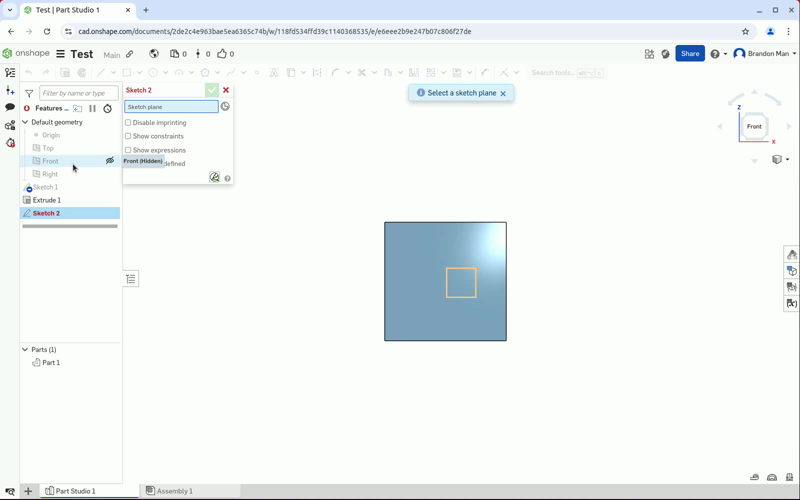
click(73, 163)
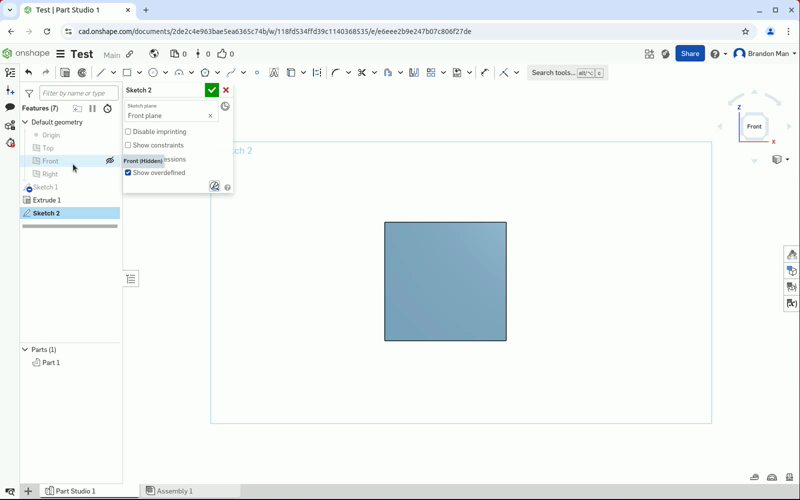
mouse_move(73, 352)
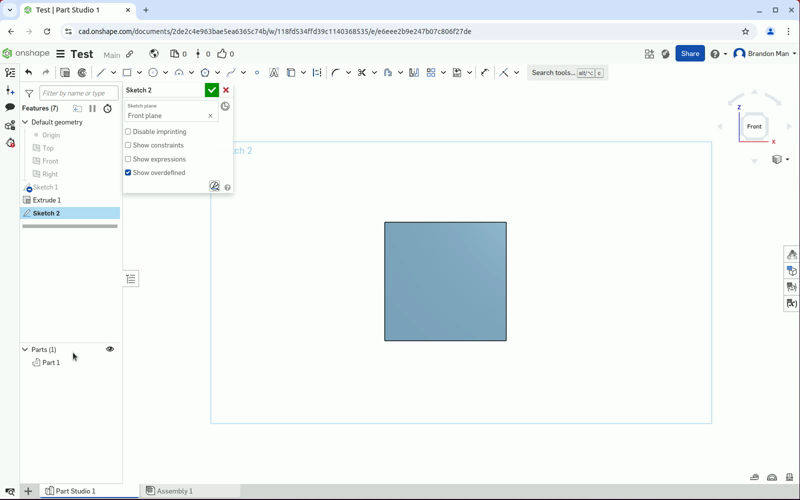
key(y)
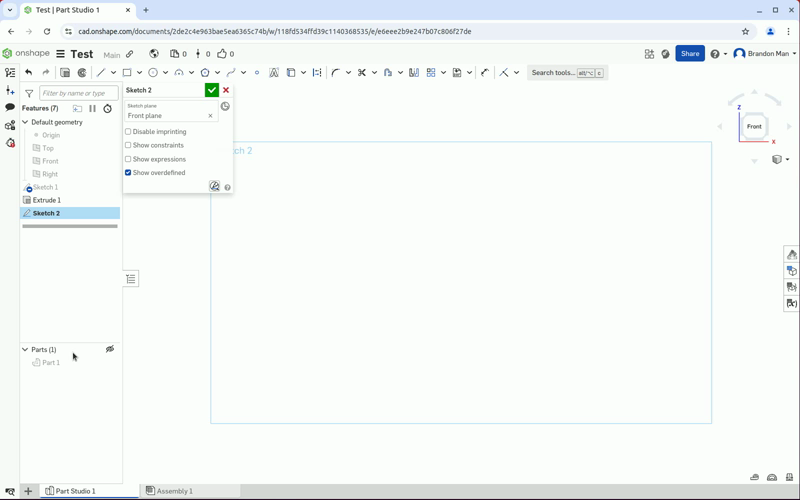
key(c)
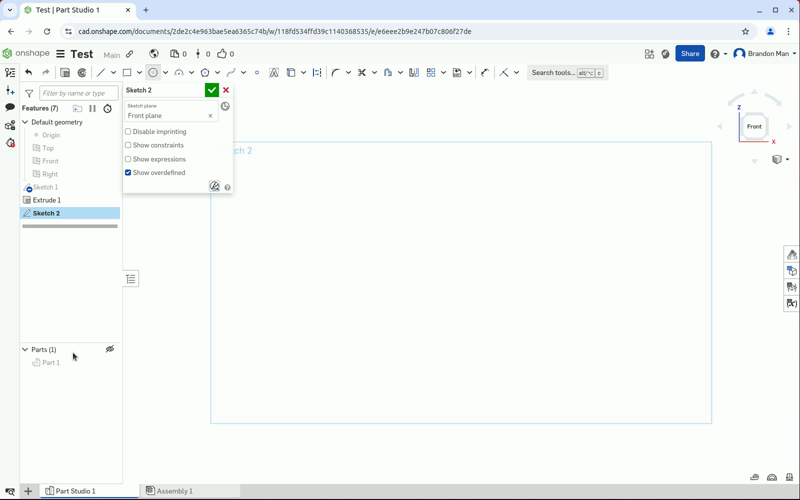
key_down(shift)
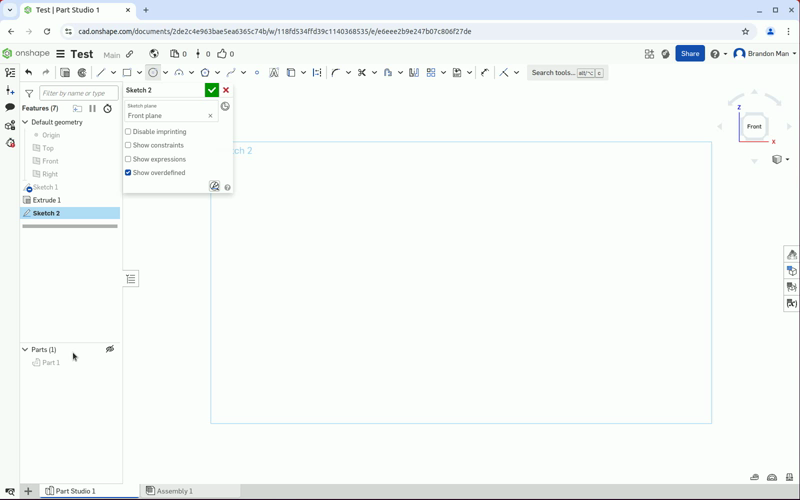
mouse_move(420, 305)
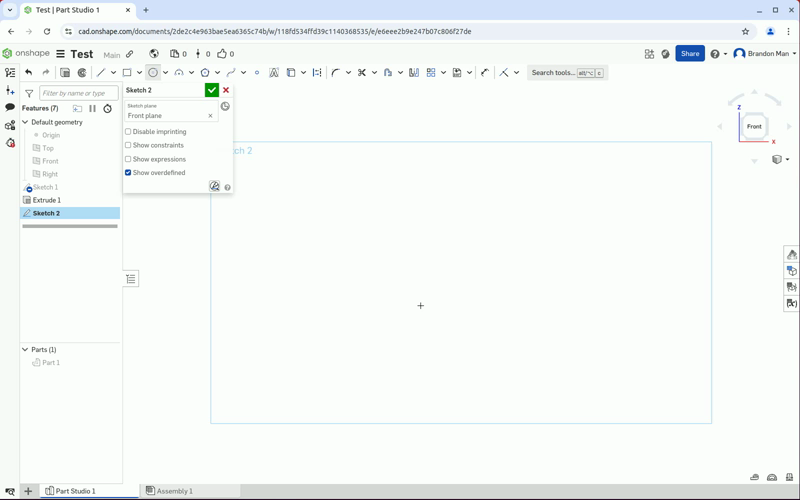
click(420, 305)
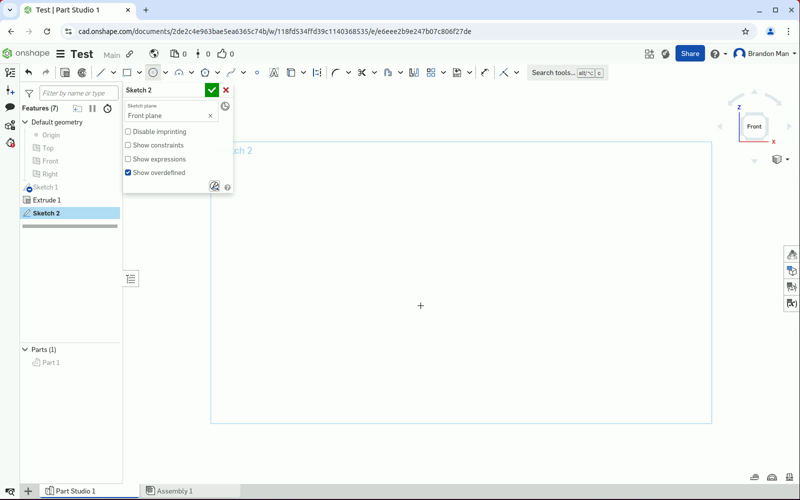
key_up(shift)
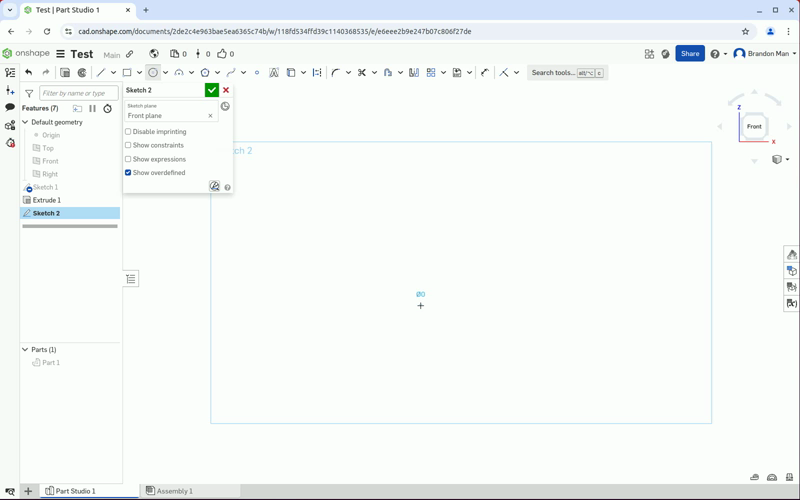
mouse_move(430, 305)
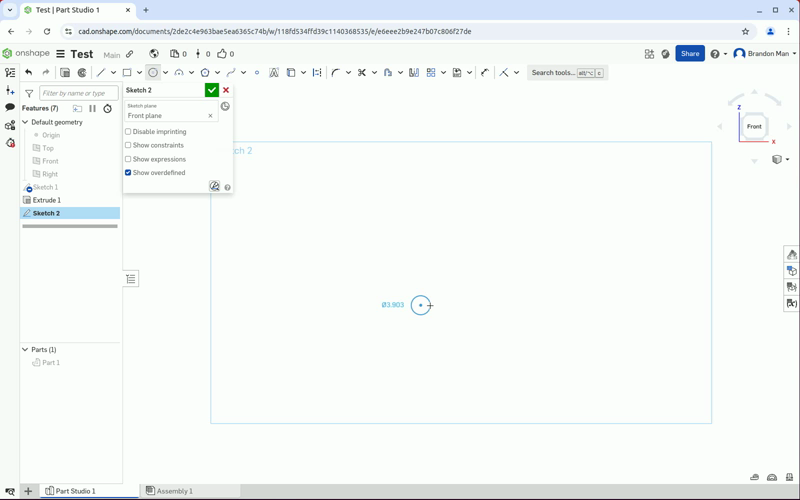
click(430, 305)
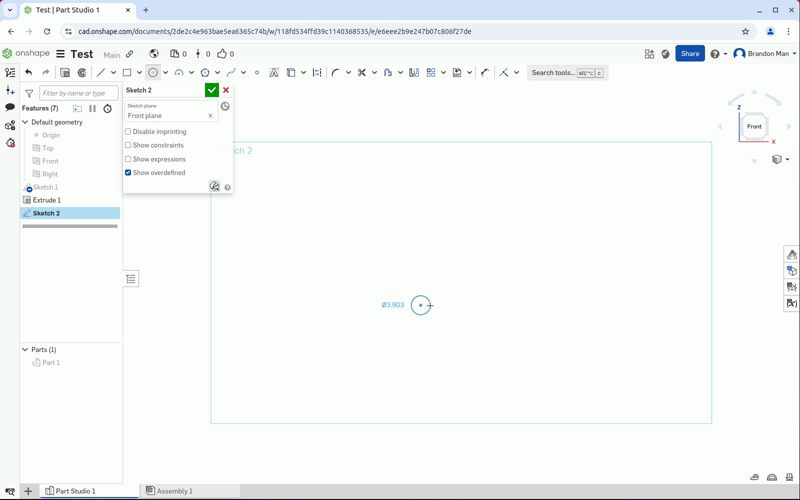
key(esc)
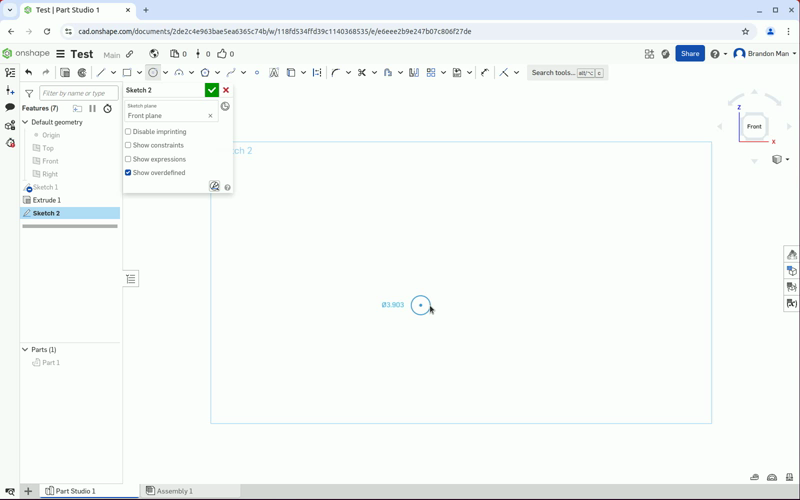
mouse_move(423, 305)
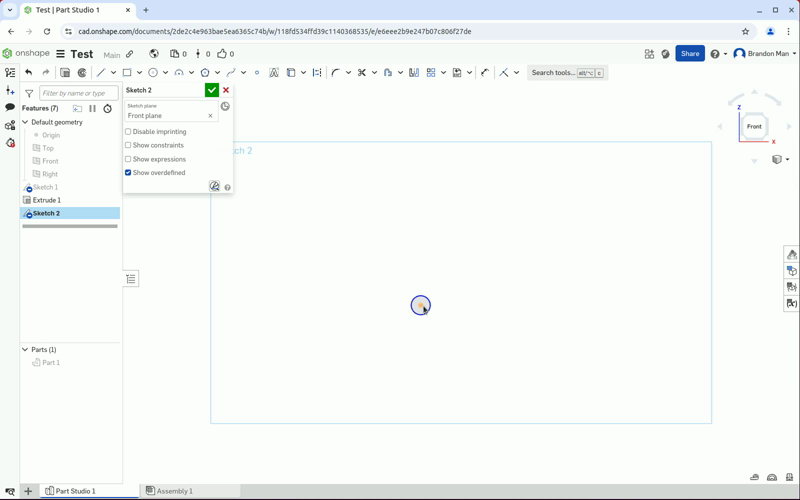
scroll(6)
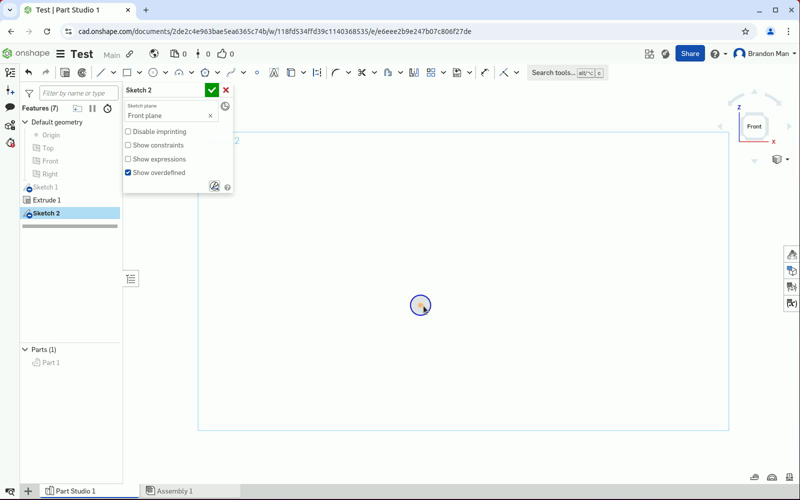
scroll(6)
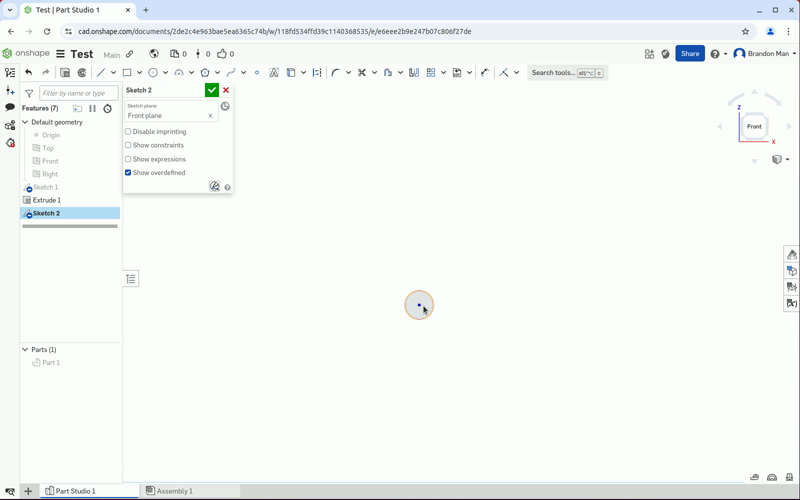
scroll(6)
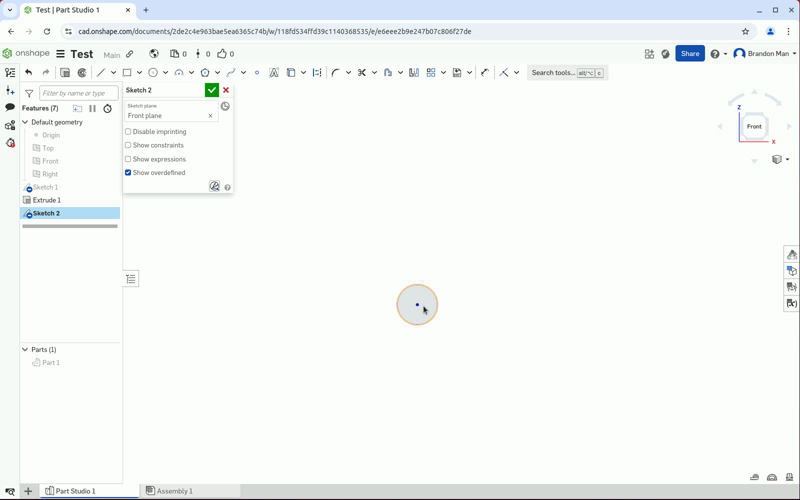
scroll(6)
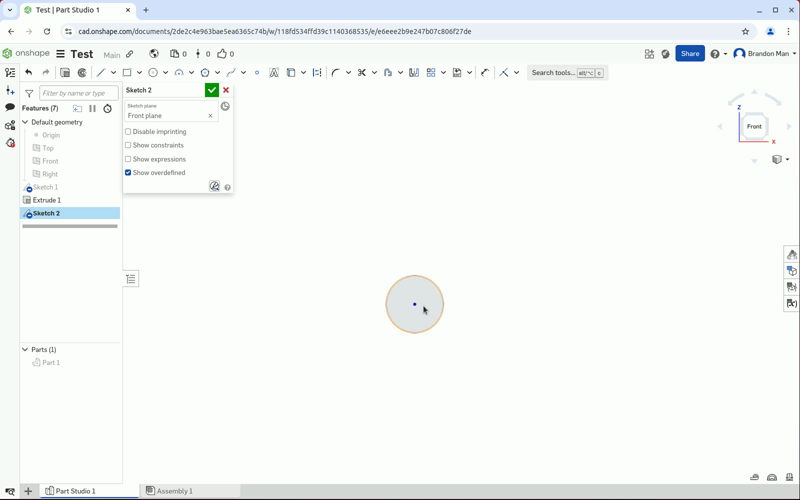
scroll(6)
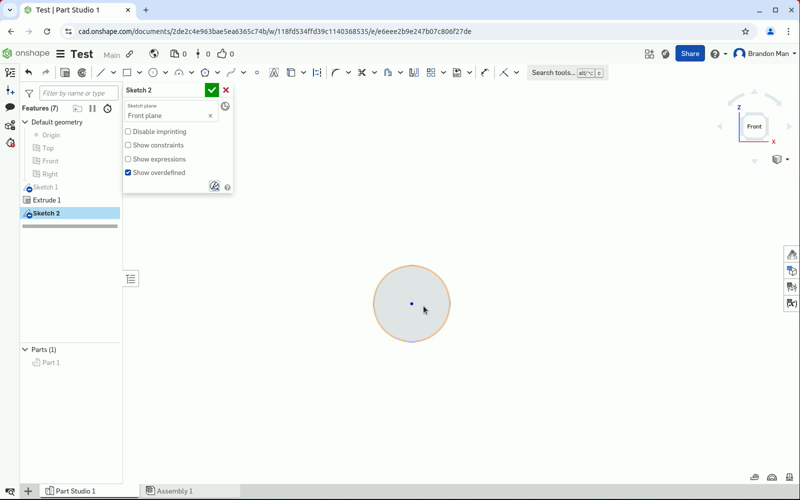
scroll(6)
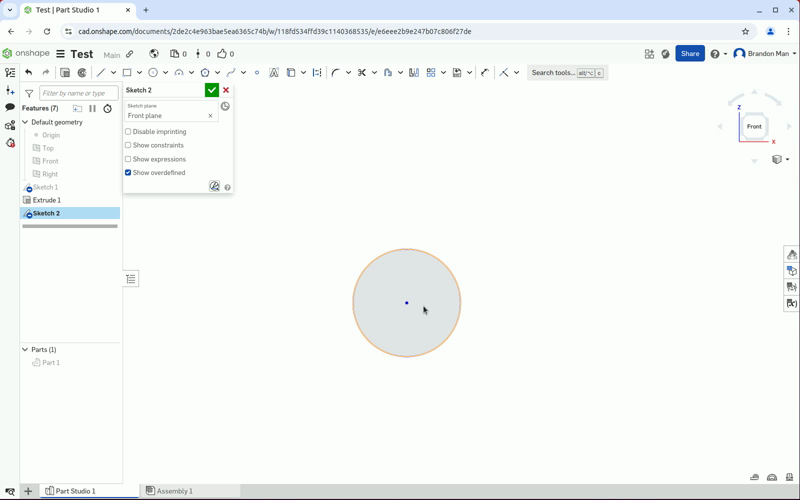
scroll(6)
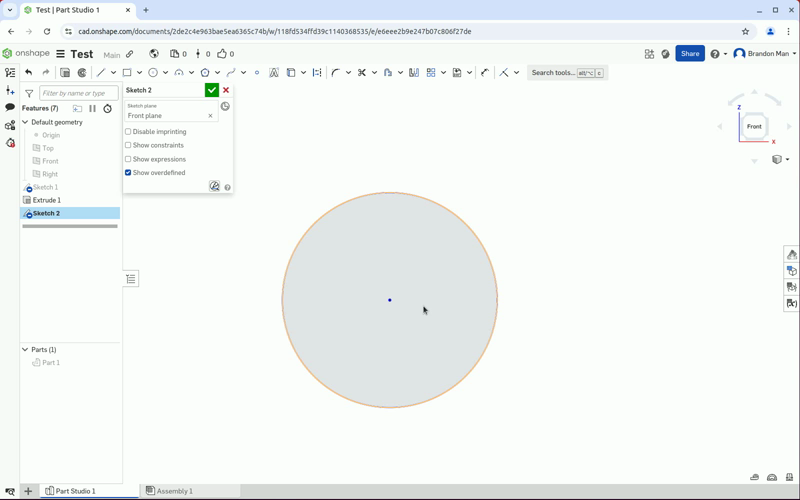
click(423, 305)
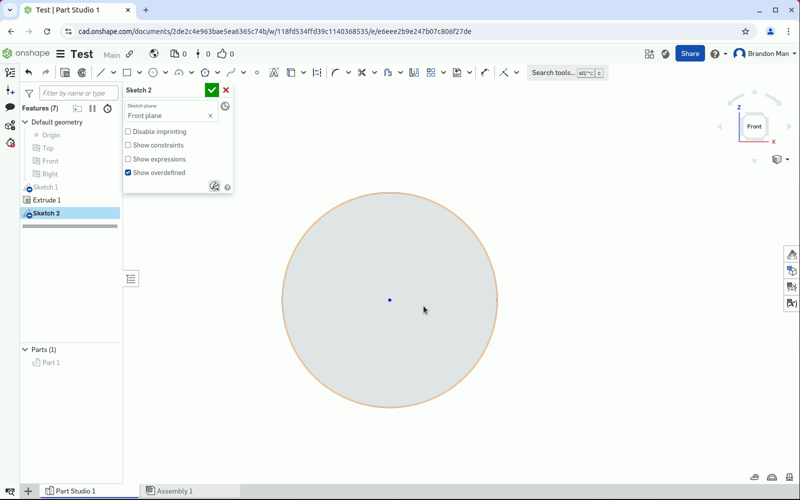
scroll(-6)
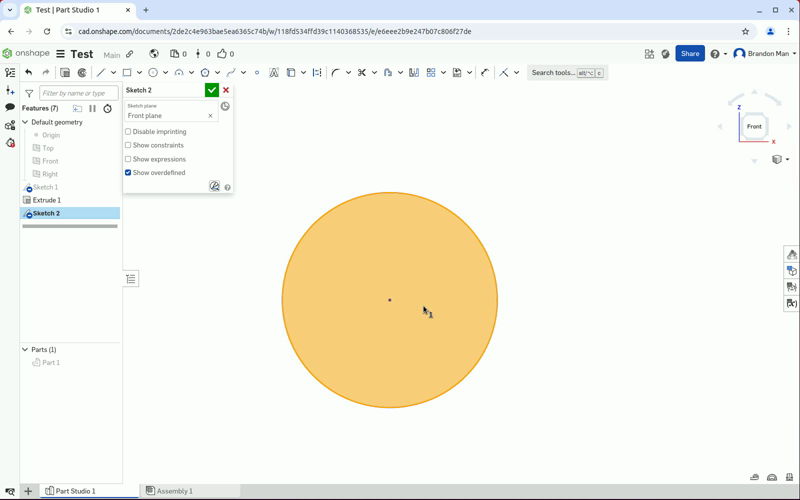
scroll(-6)
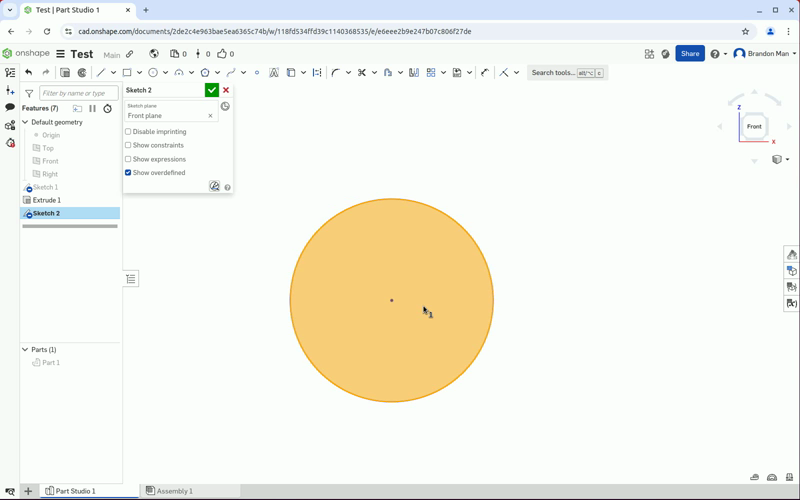
scroll(-6)
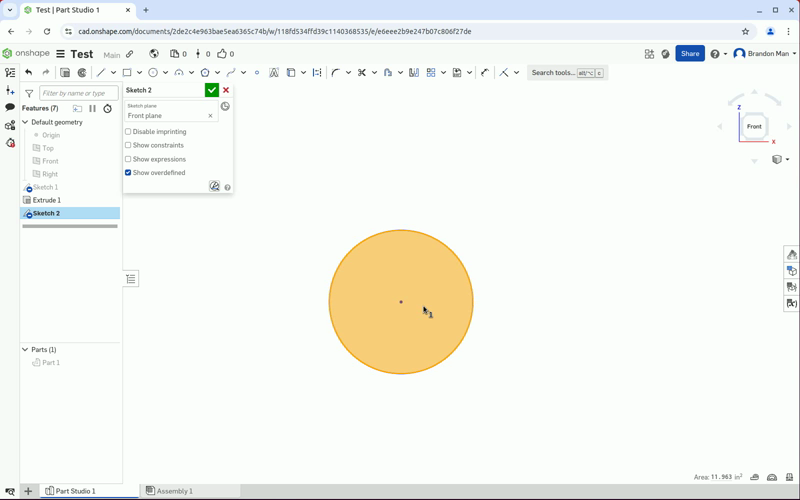
scroll(-6)
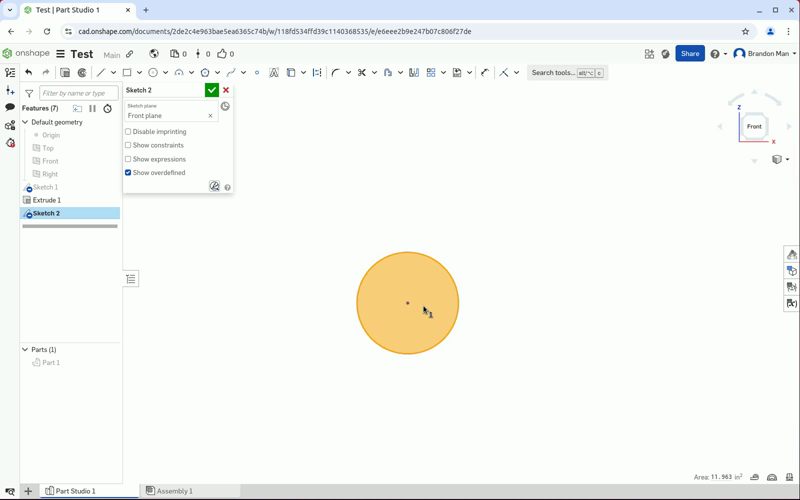
scroll(-6)
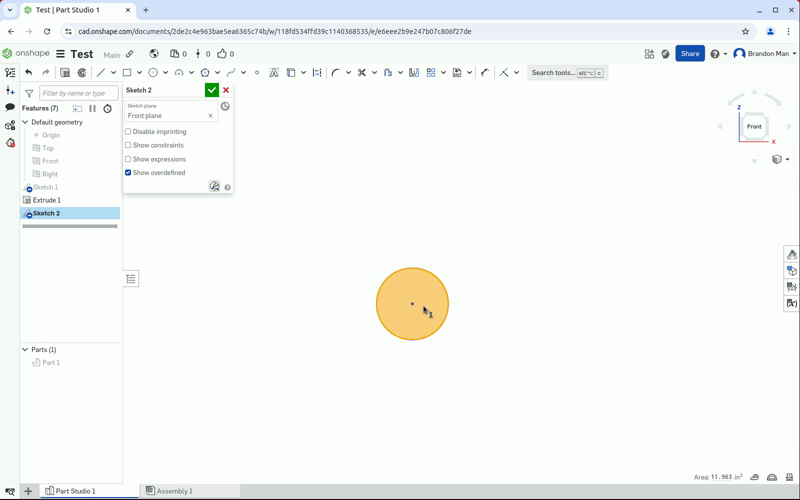
scroll(-6)
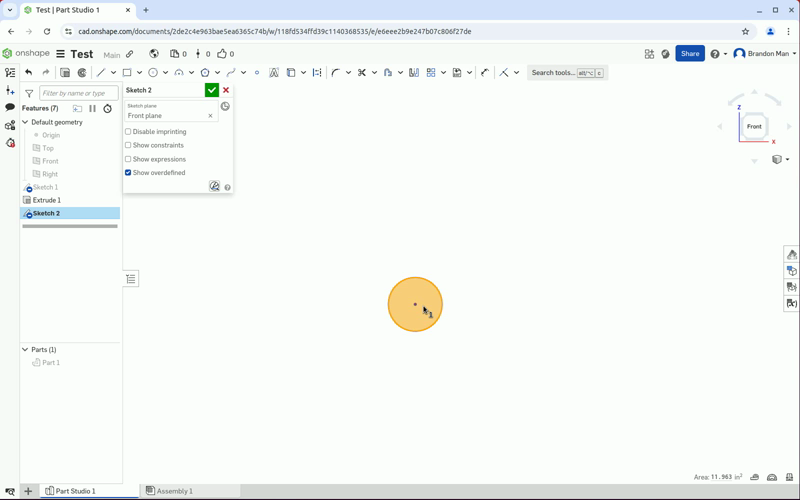
scroll(-6)
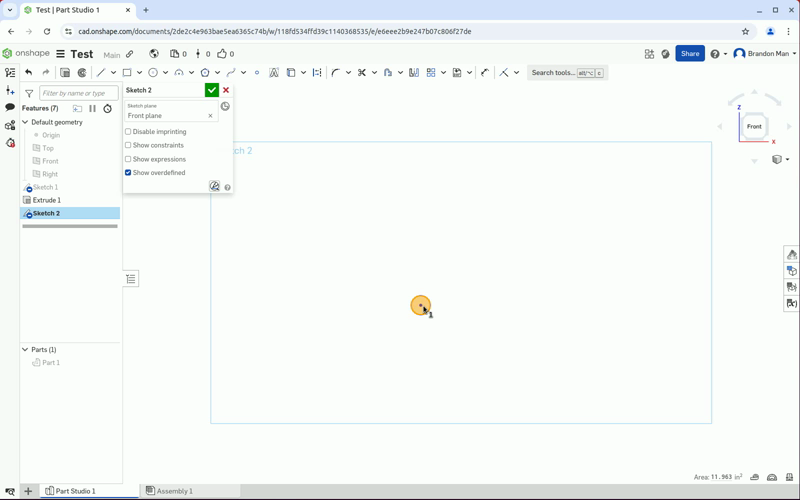
mouse_move(73, 352)
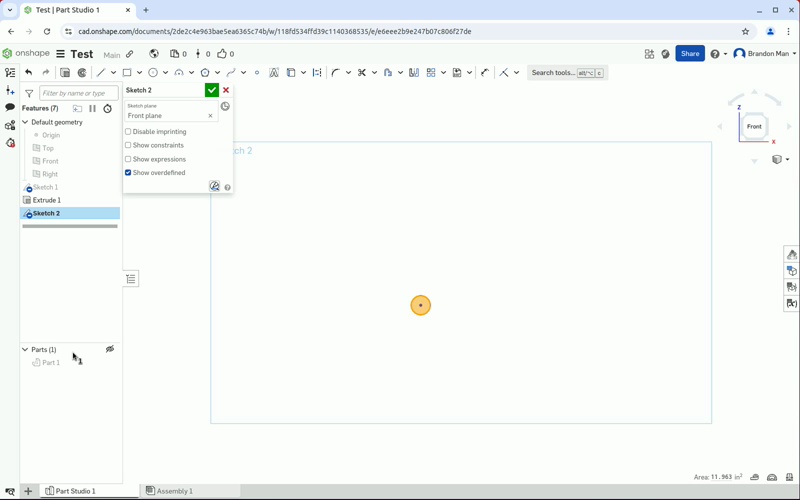
key(shift+y)
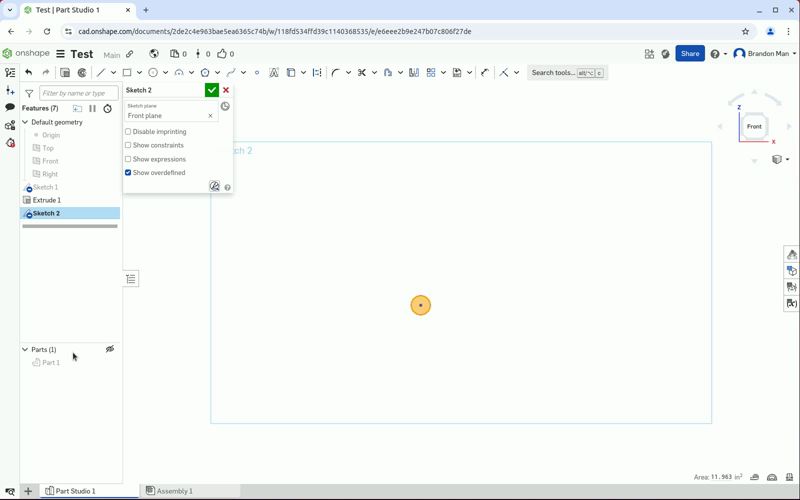
key(shift+e)
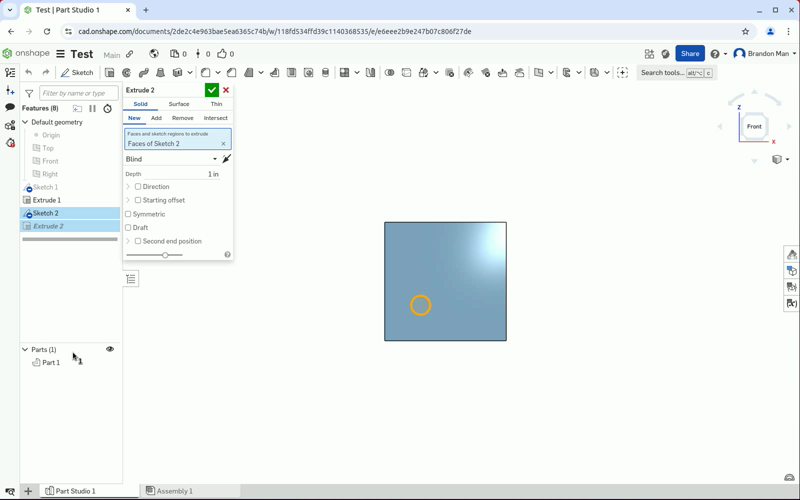
mouse_move(143, 106)
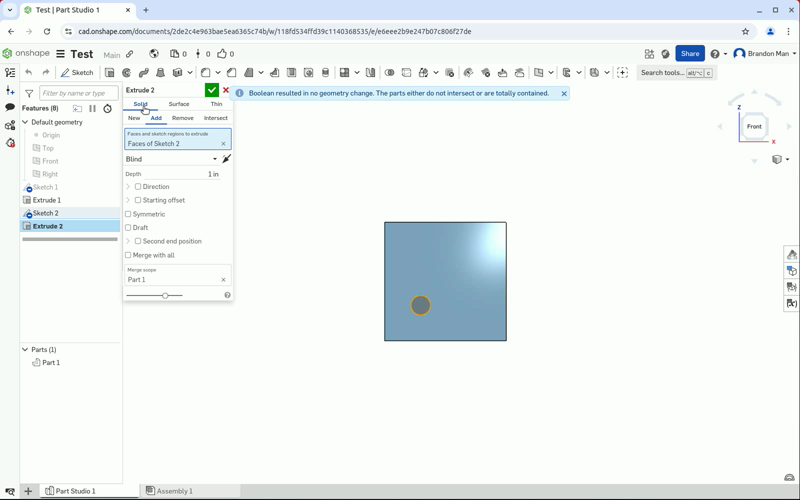
click(143, 106)
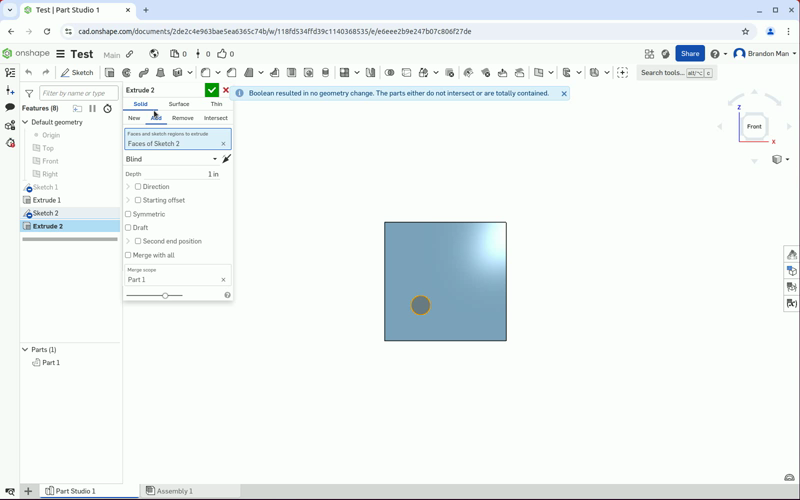
mouse_move(186, 120)
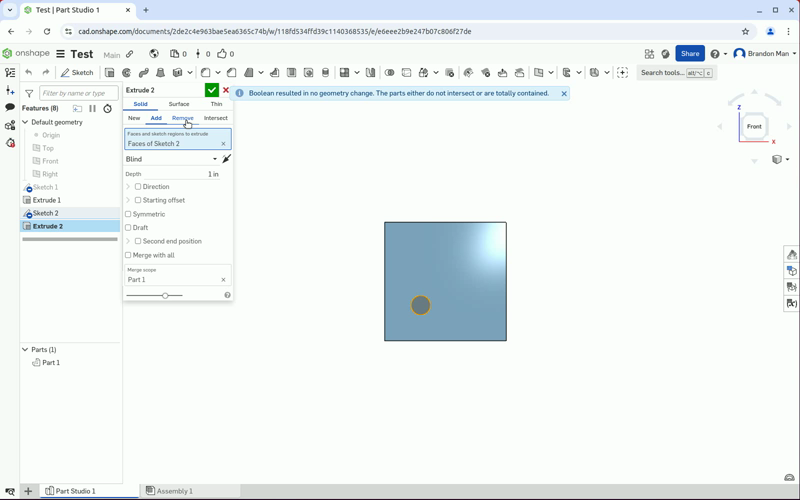
click(186, 120)
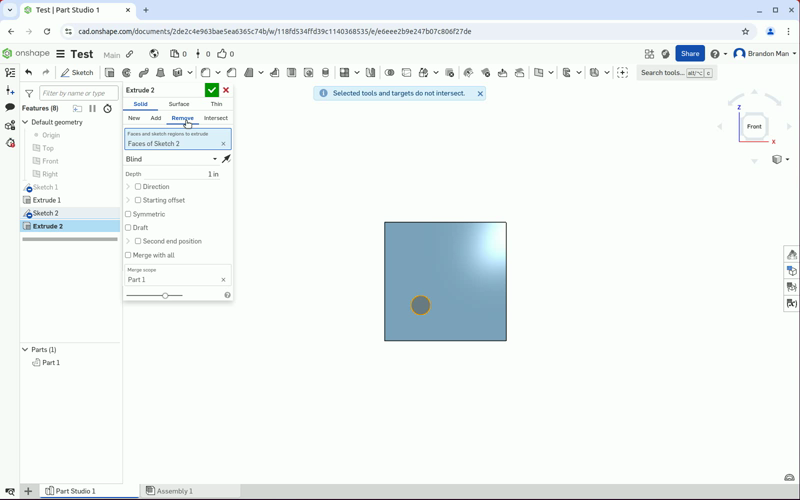
key(tab, 4)
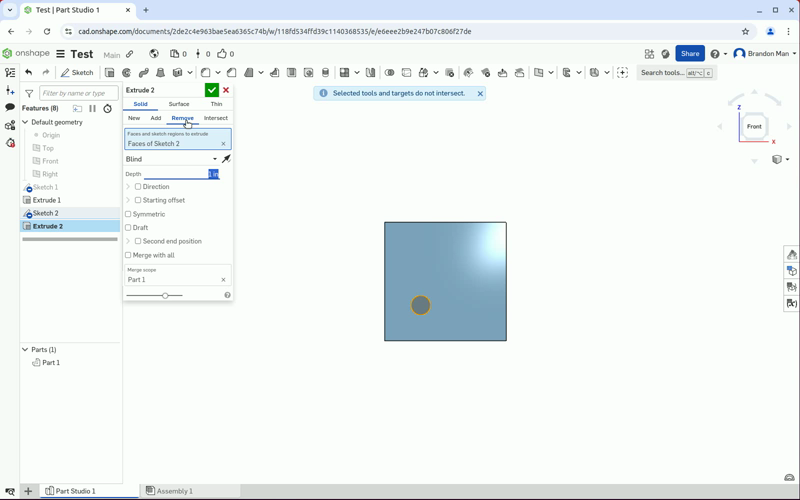
text(19.016)
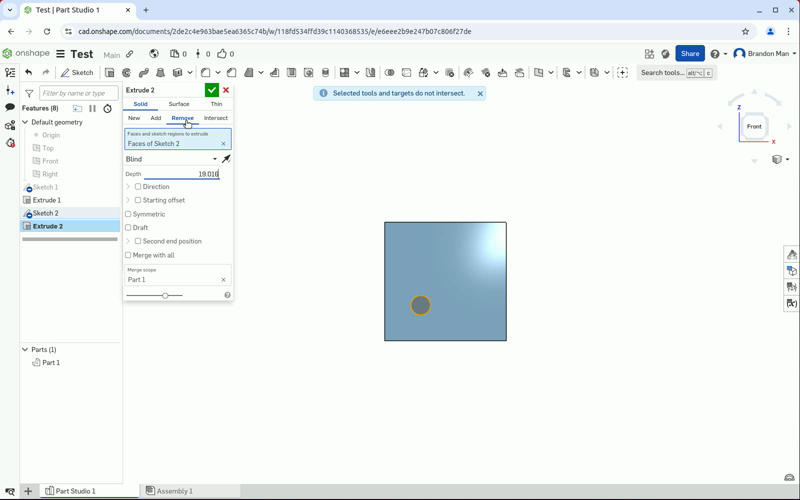
key(tab, 6)
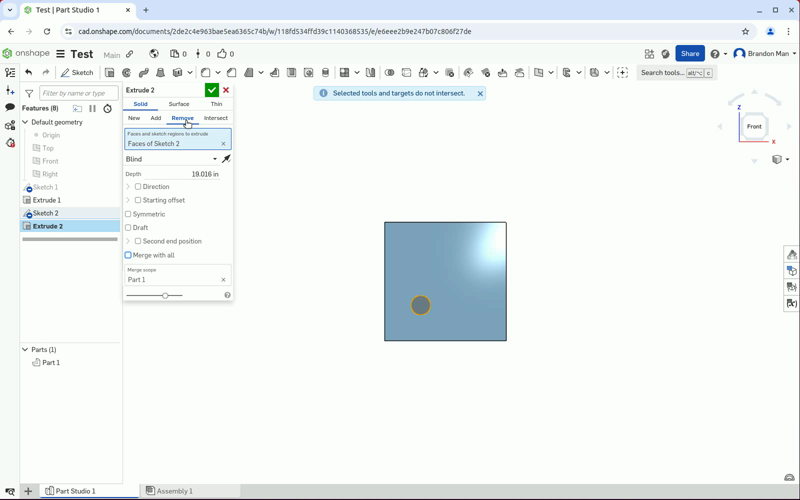
key(space)
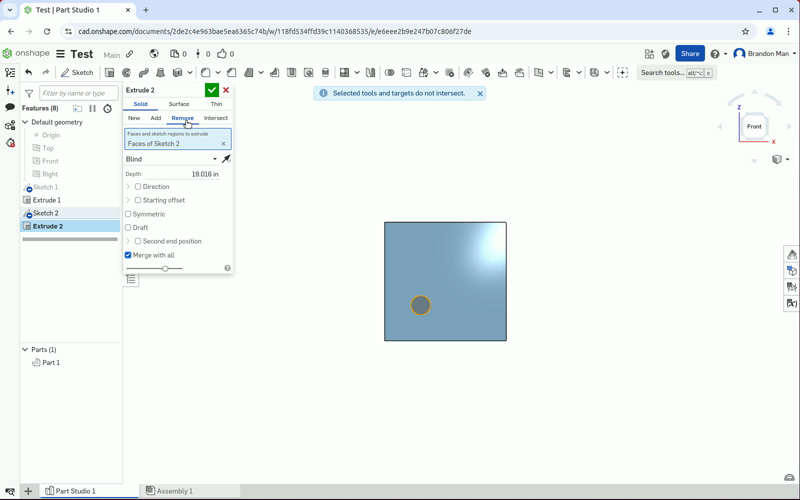
key(enter)
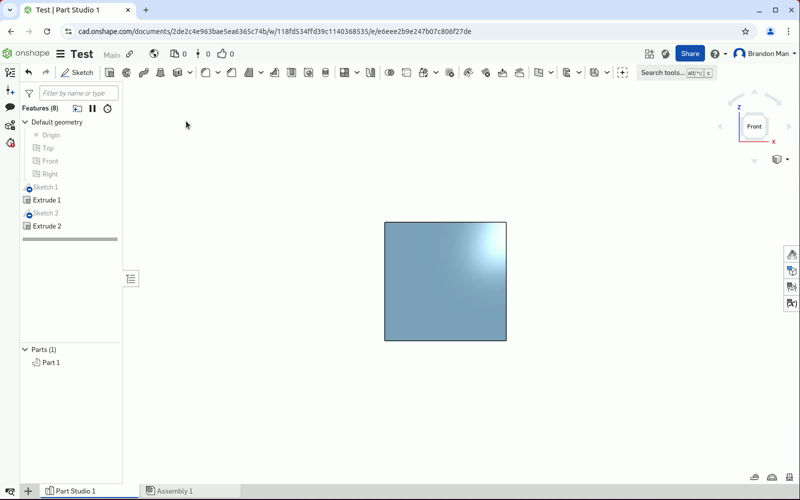
key(shift+h)
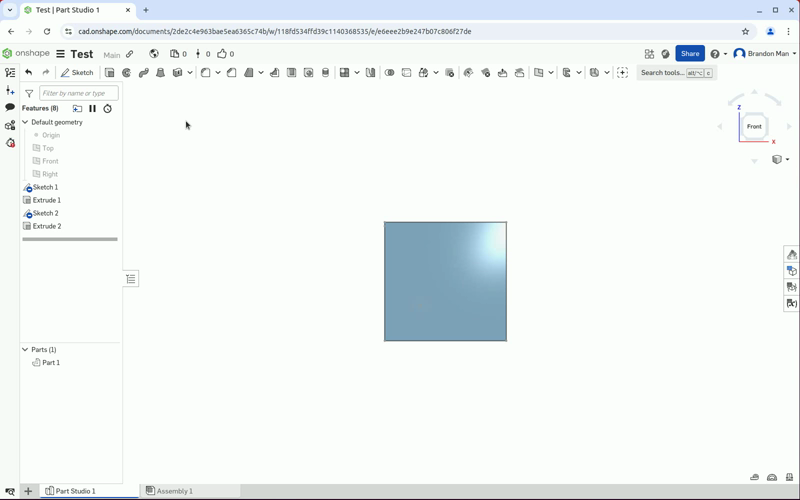
key(shift+h)
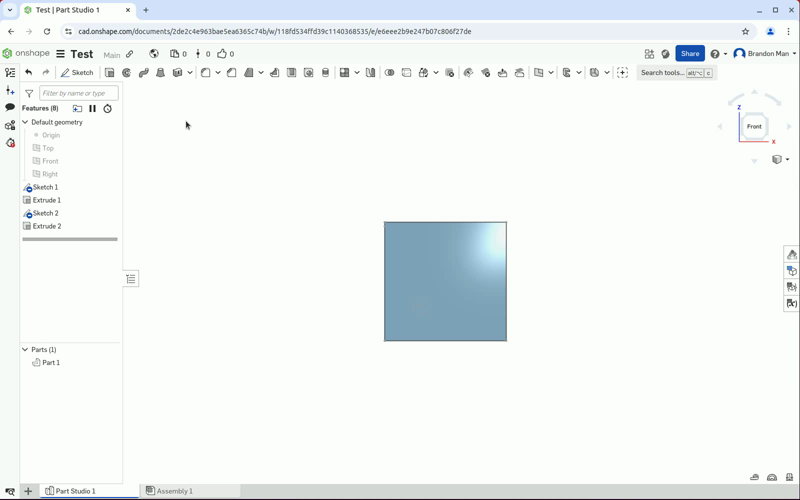
key(shift+7)
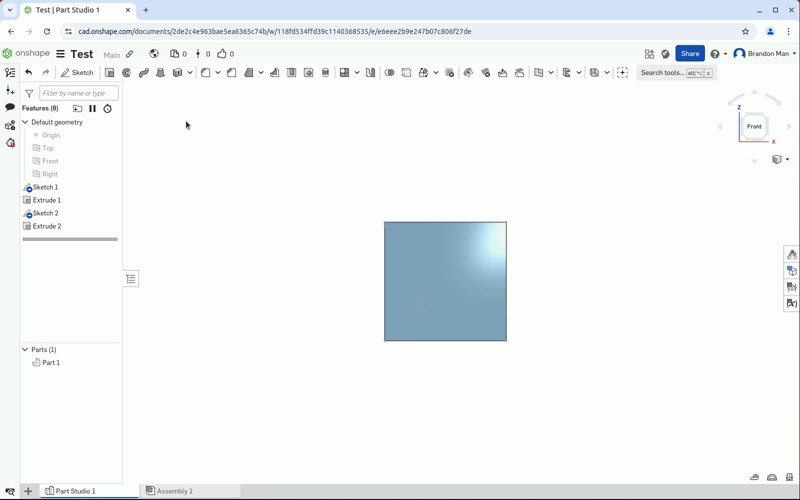
key(left, 2)
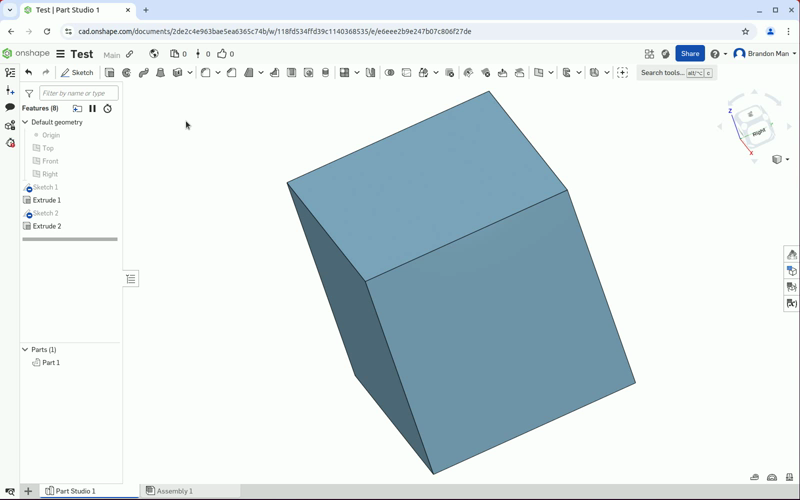
key(down, 2)
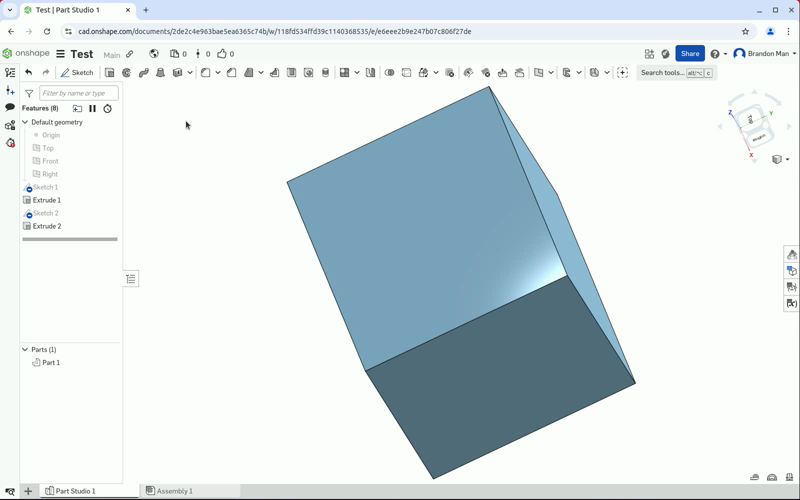
key(up, 2)
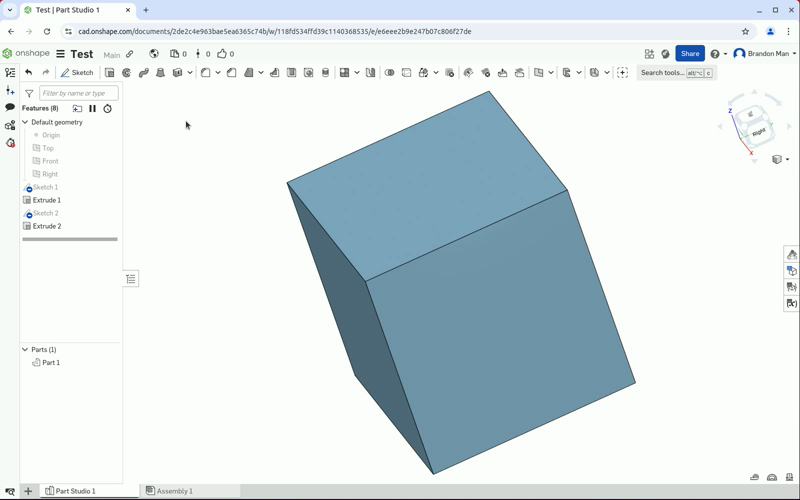
key(right, 2)
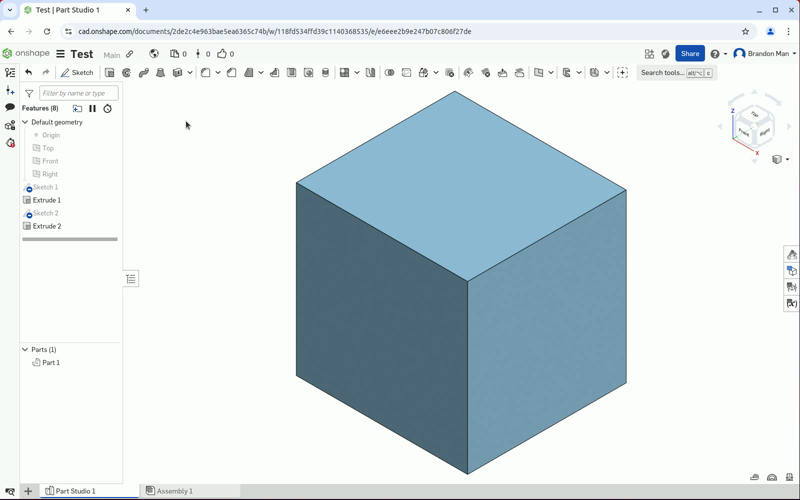
mouse_move(73, 189)
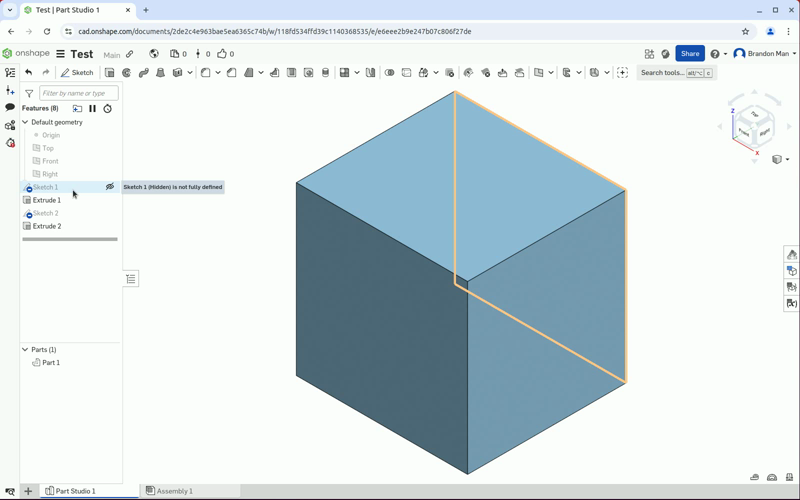
click(73, 189)